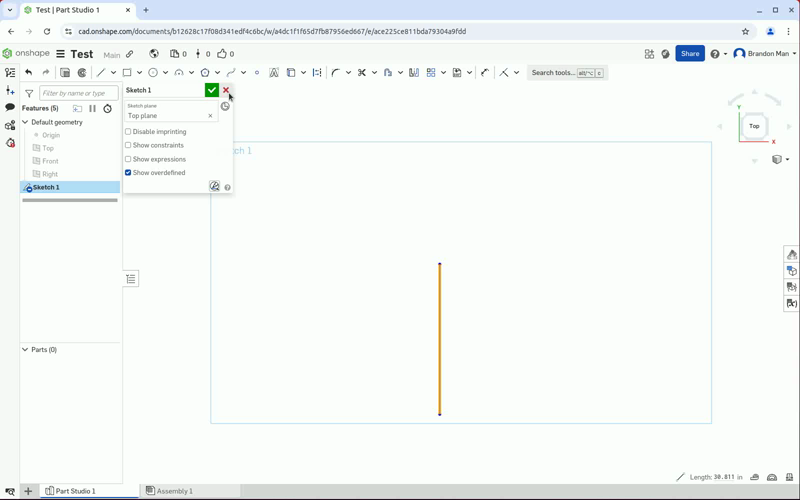
key(shift+h)
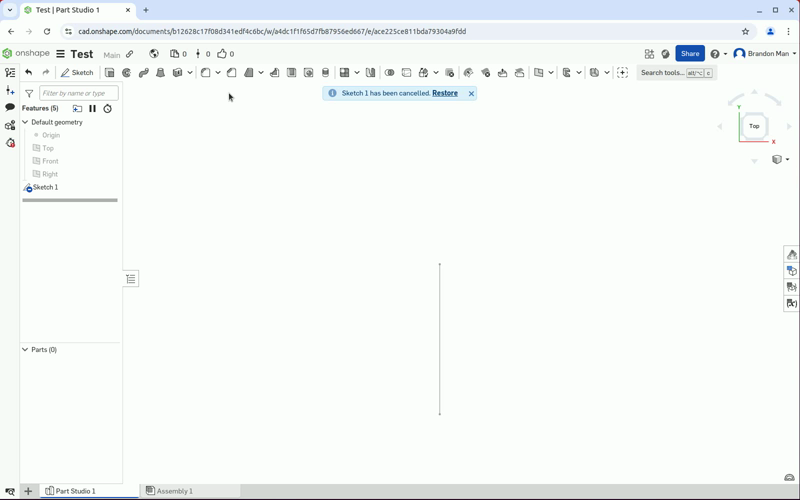
mouse_move(73, 352)
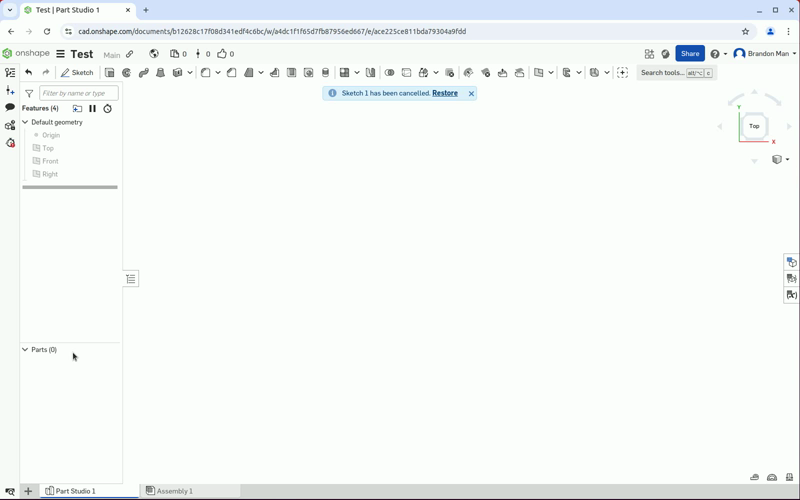
key(y)
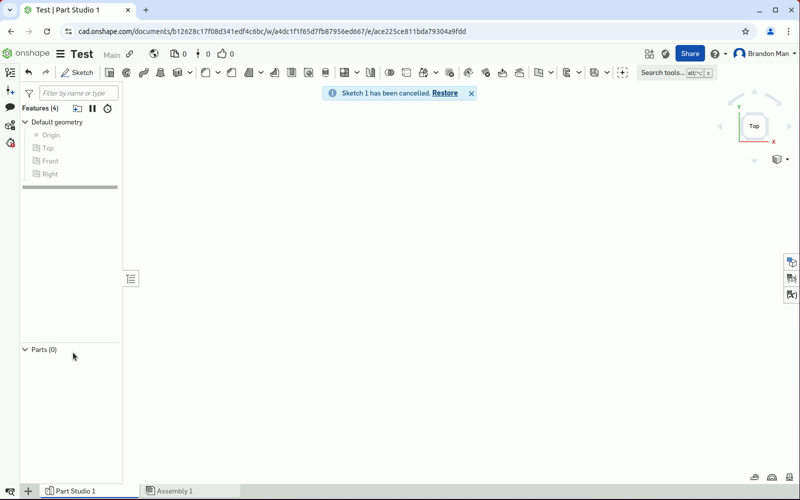
key(shift+p)
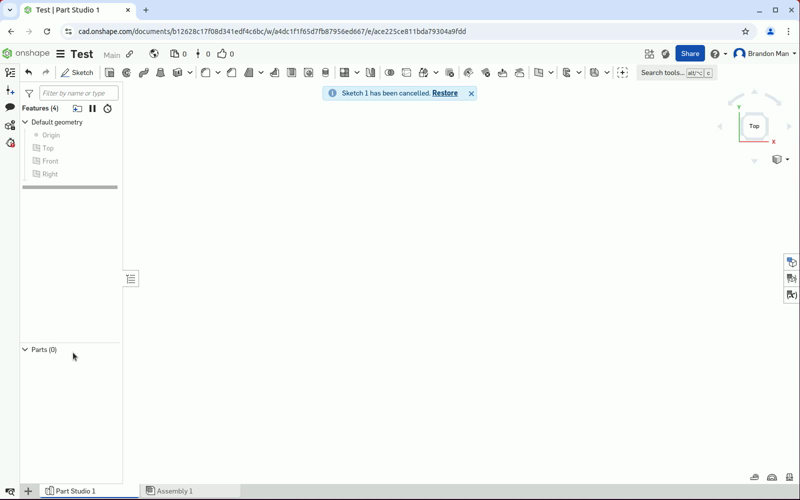
key(space)
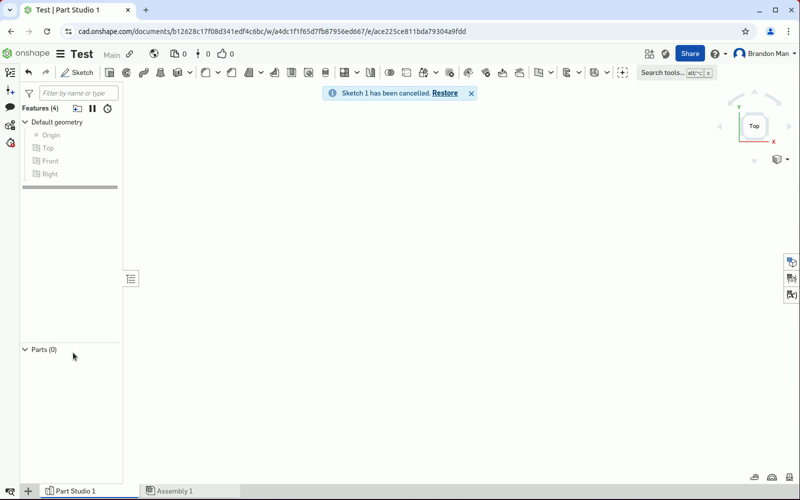
key_down(shift)
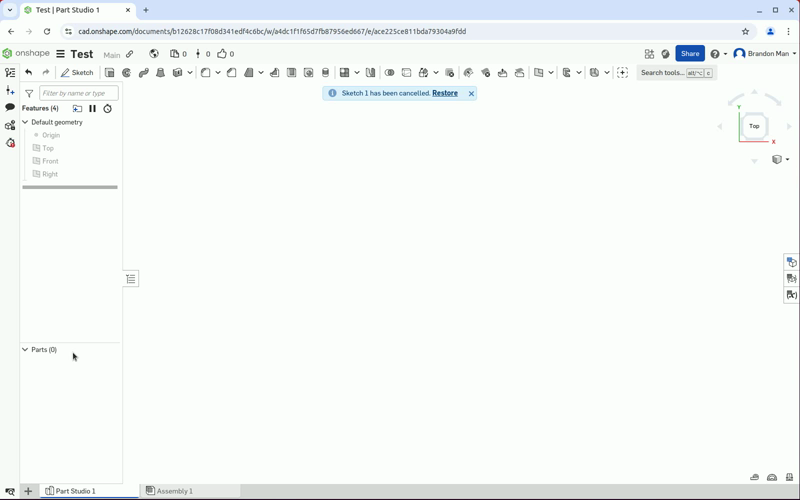
key(up)
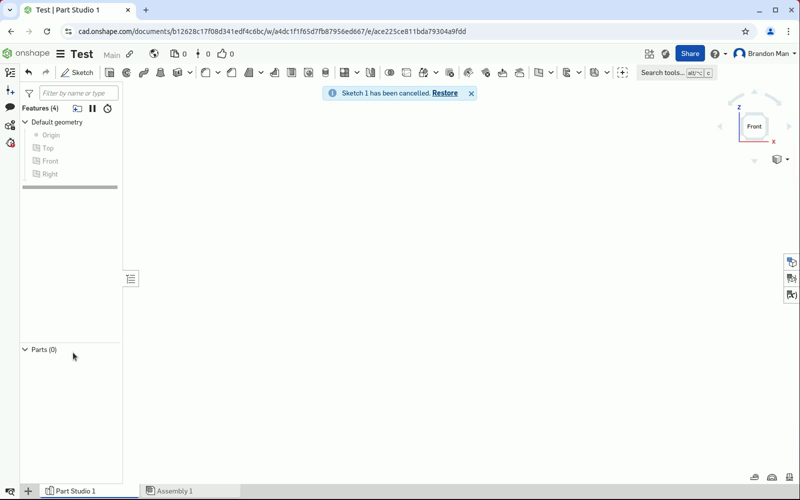
key_up(shift)
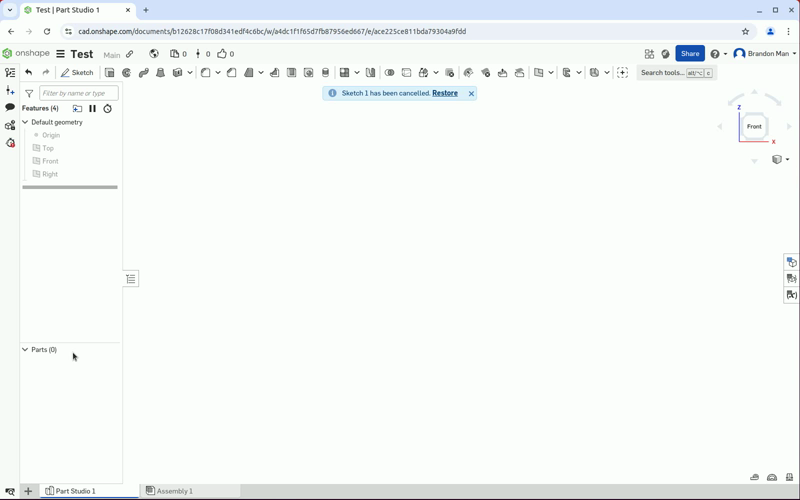
mouse_move(73, 352)
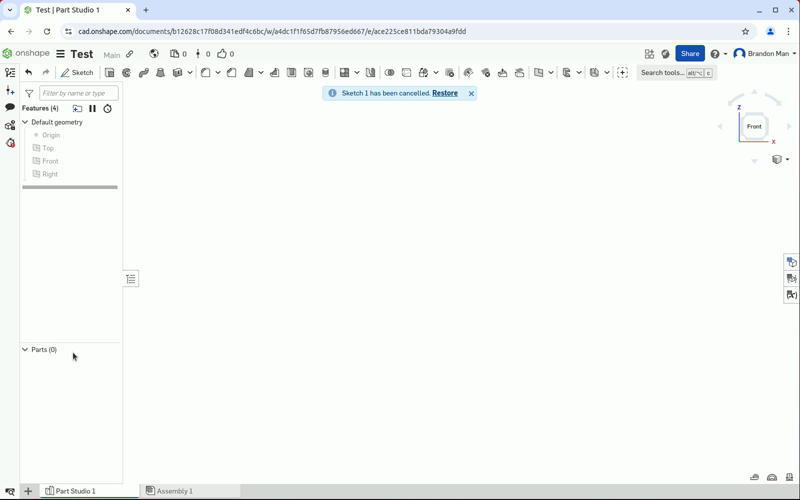
key(shift+y)
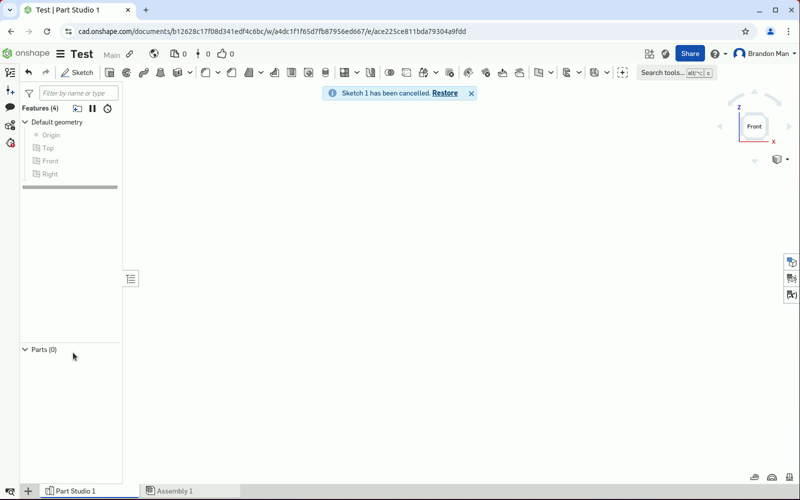
key(shift+s)
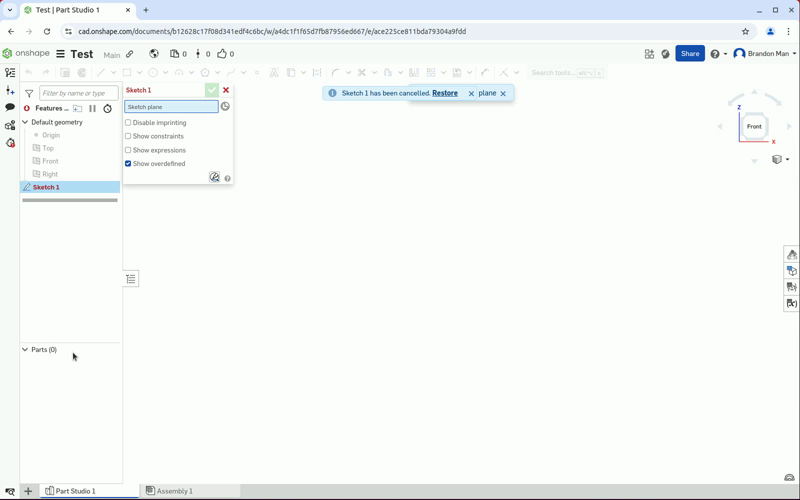
mouse_move(73, 163)
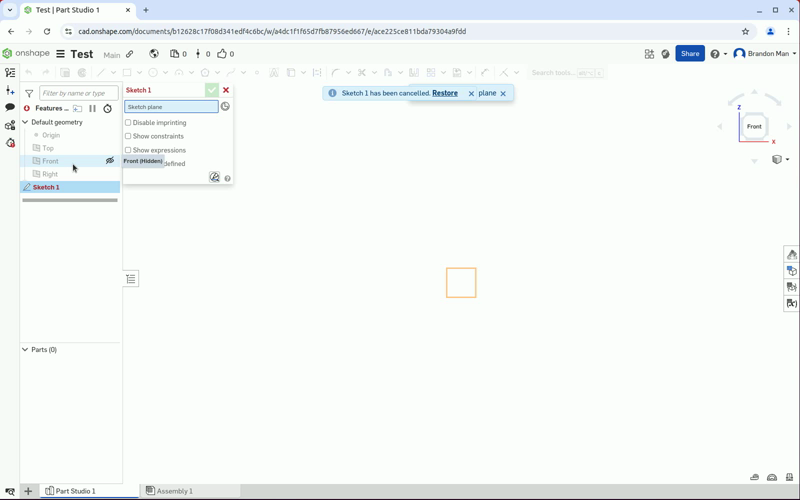
click(73, 163)
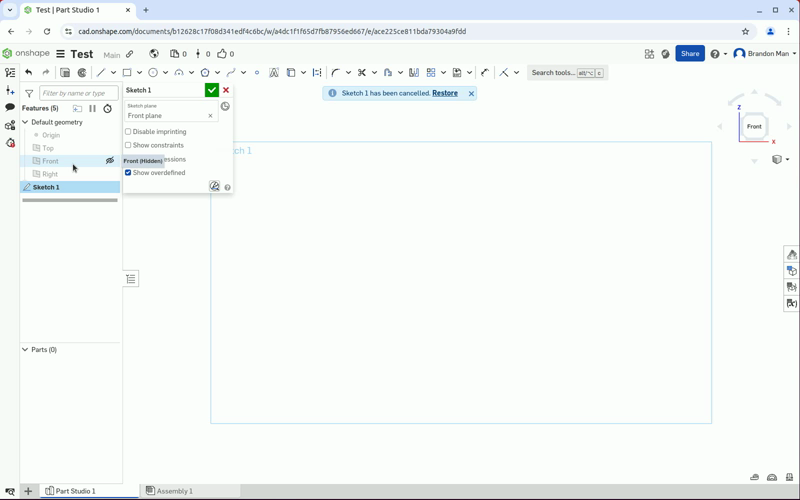
mouse_move(73, 352)
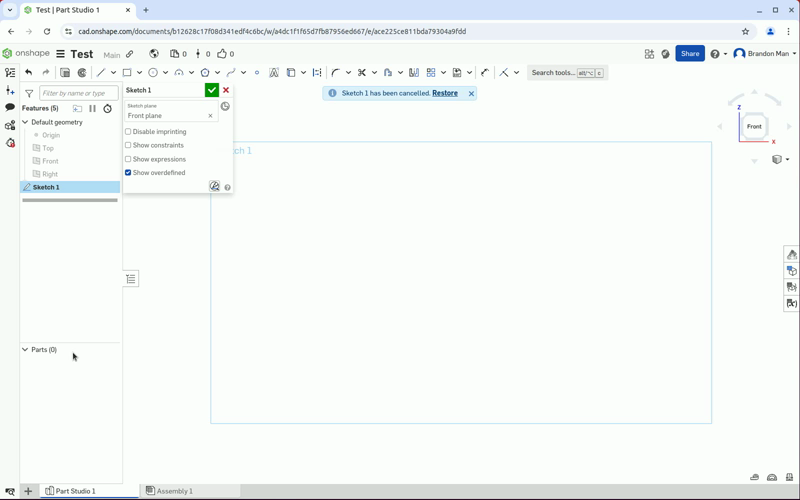
key(y)
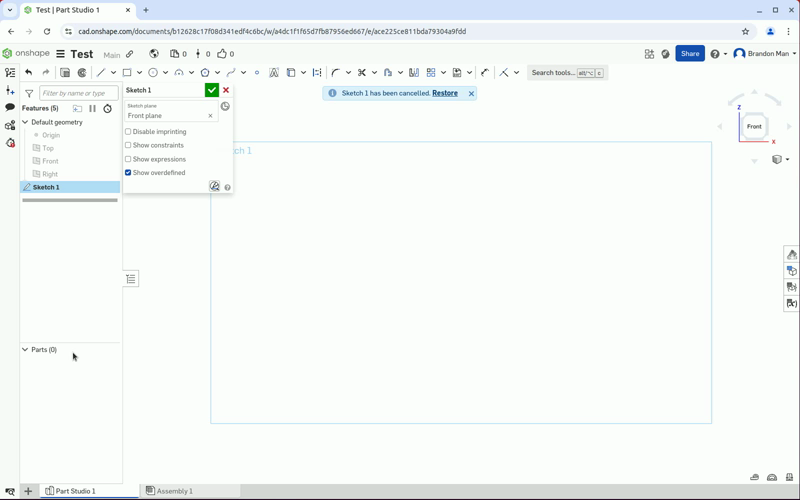
key(l)
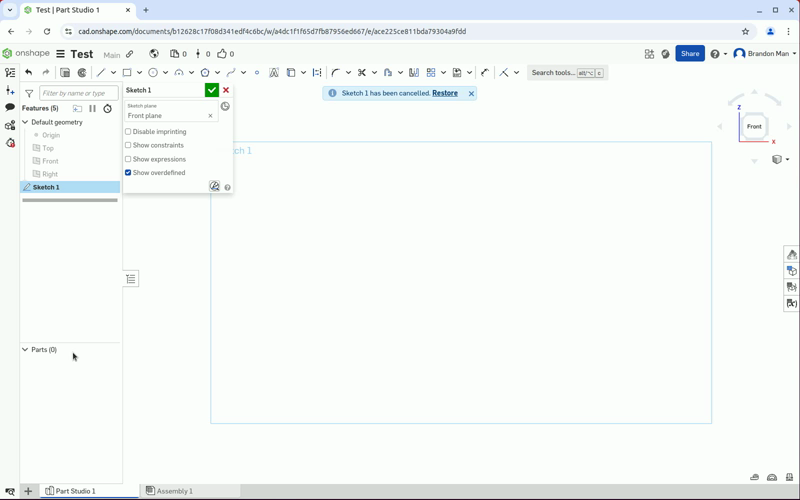
key_down(shift)
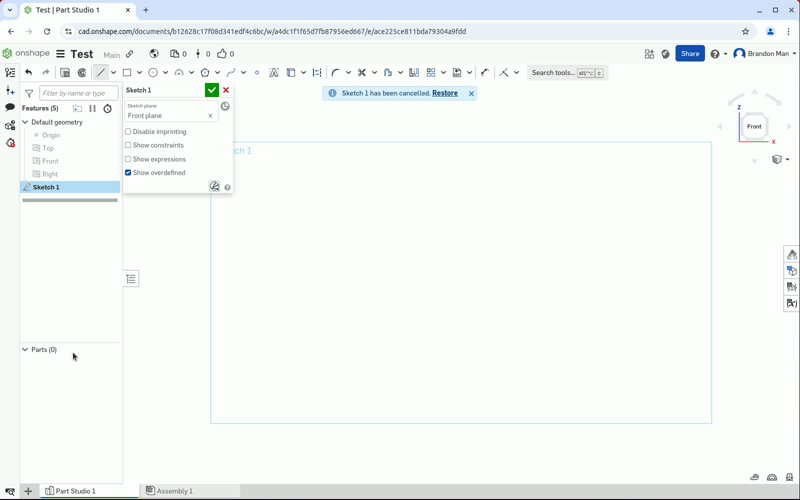
mouse_move(461, 356)
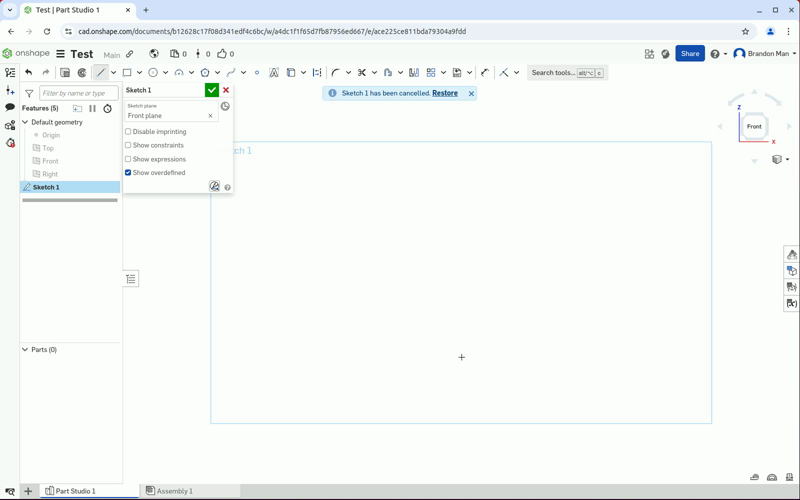
click(461, 356)
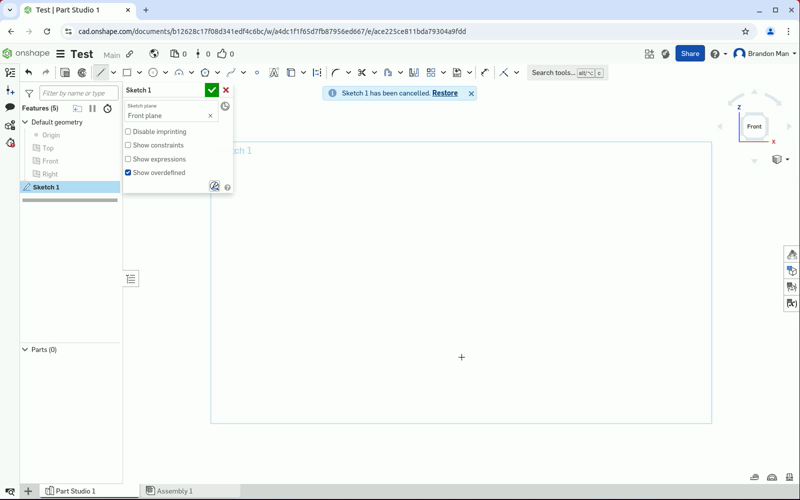
key_up(shift)
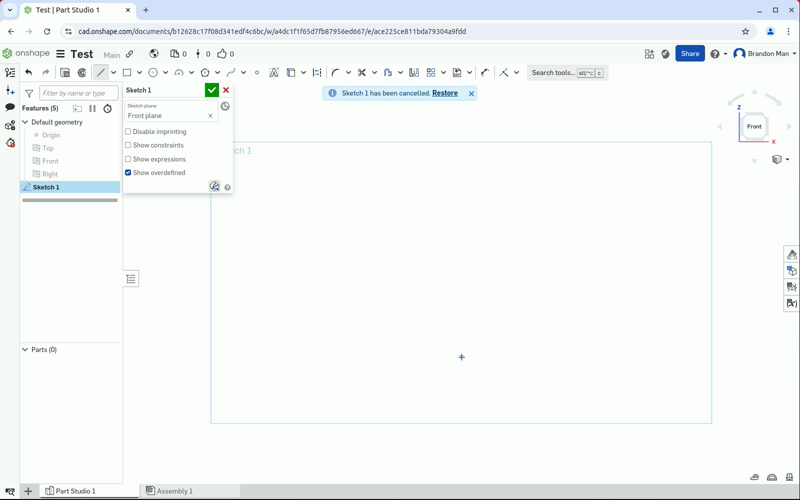
key_down(shift)
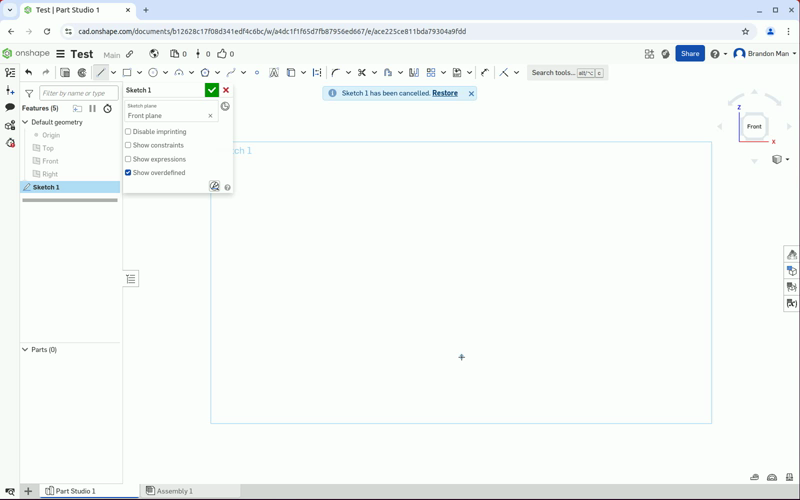
mouse_move(573, 356)
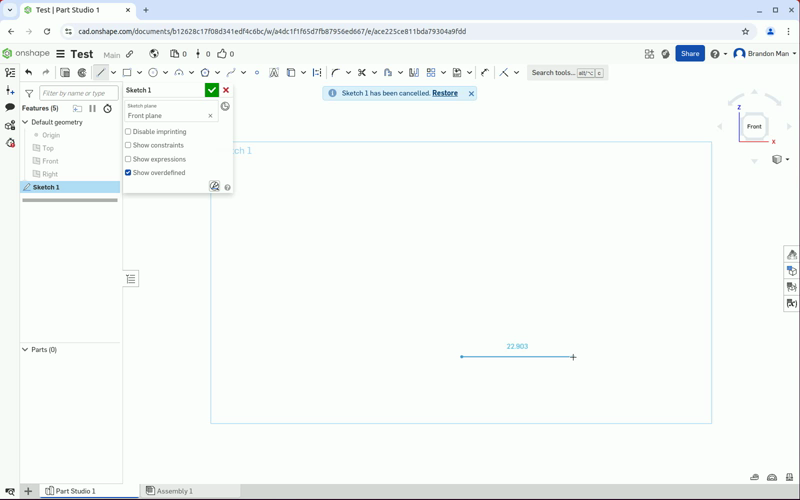
click(573, 356)
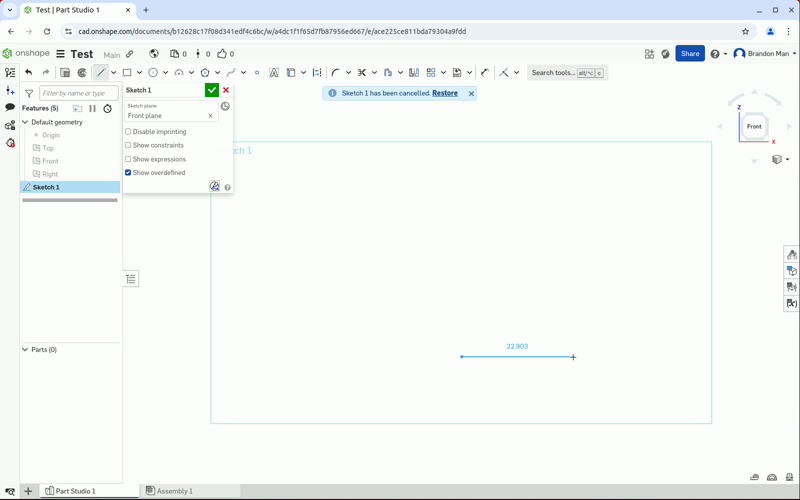
key_up(shift)
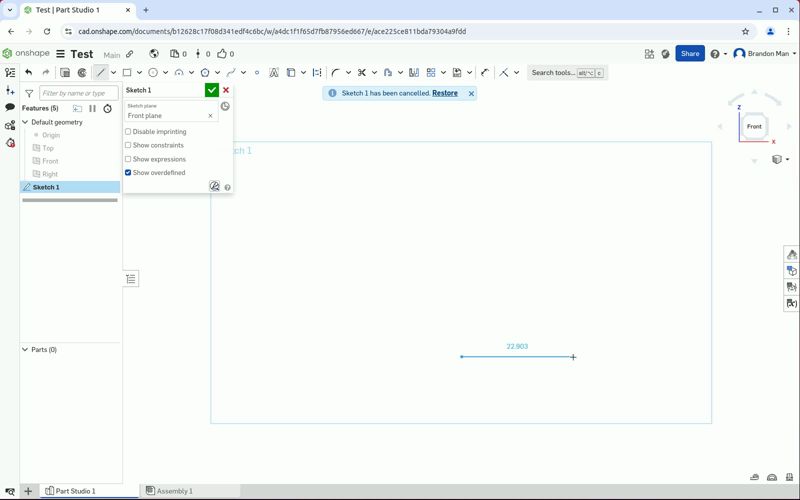
key_down(shift)
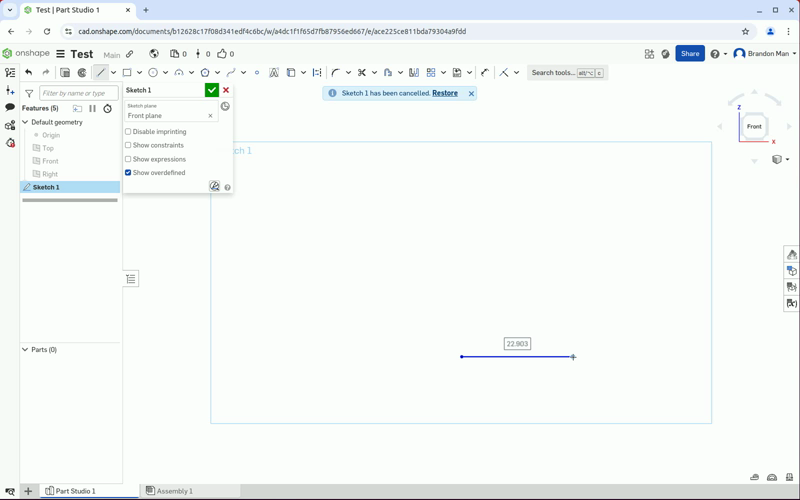
mouse_move(573, 245)
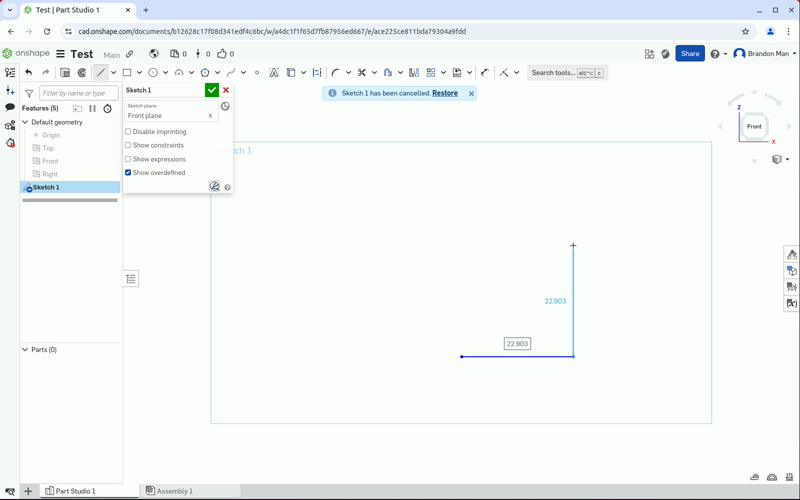
click(573, 245)
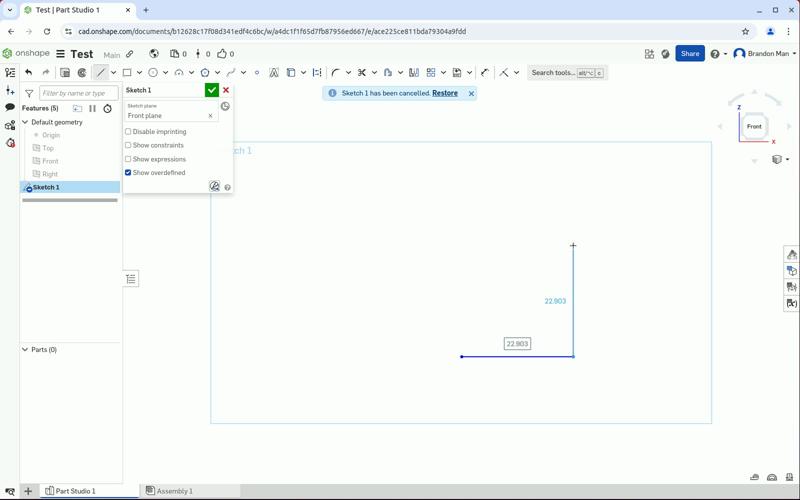
key_up(shift)
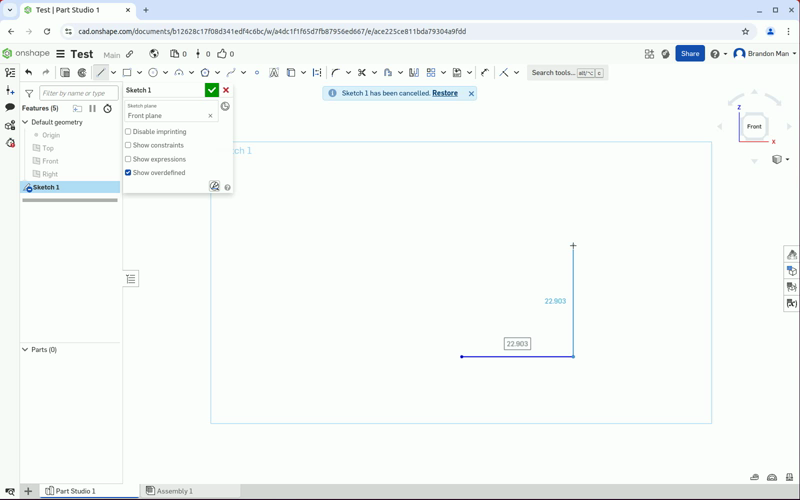
key_down(shift)
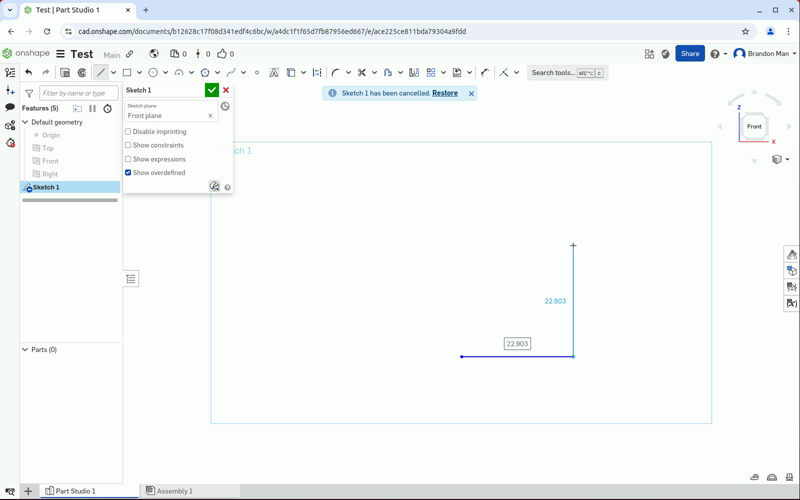
mouse_move(461, 245)
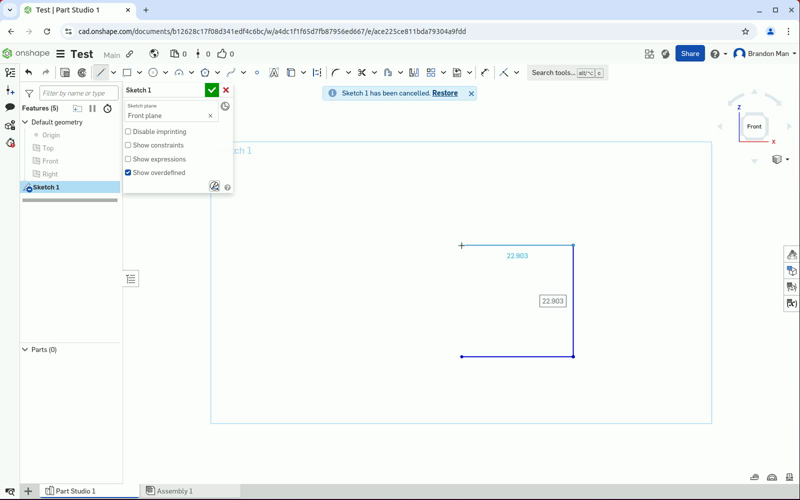
click(461, 245)
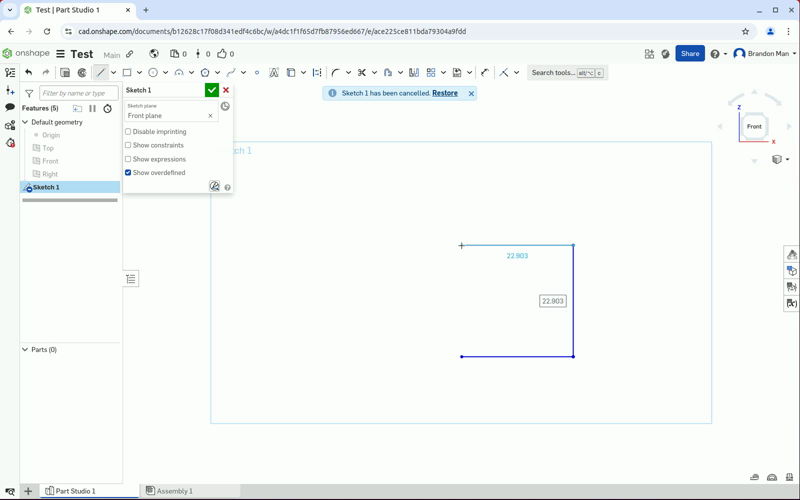
key_up(shift)
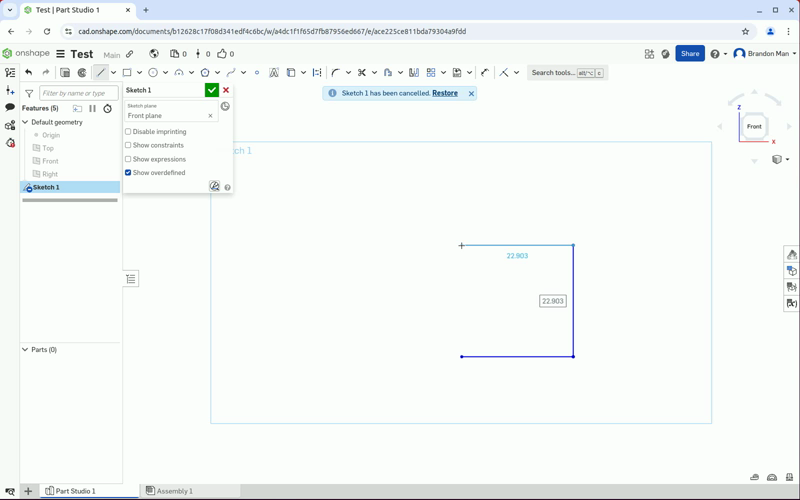
key_down(shift)
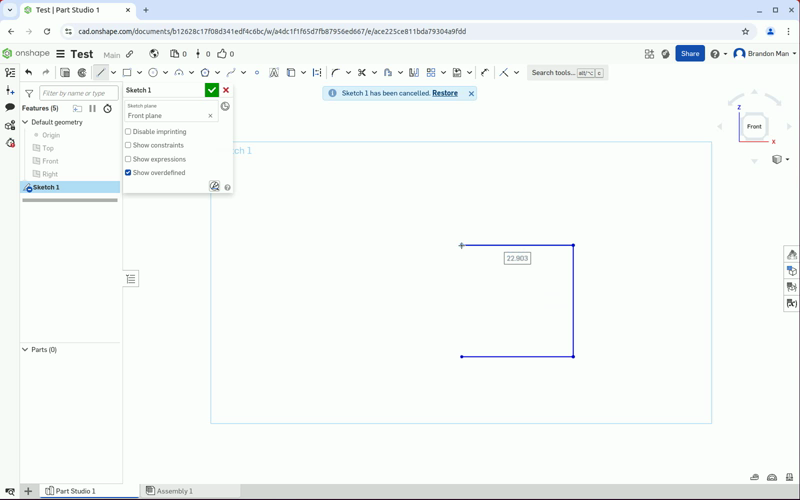
mouse_move(461, 356)
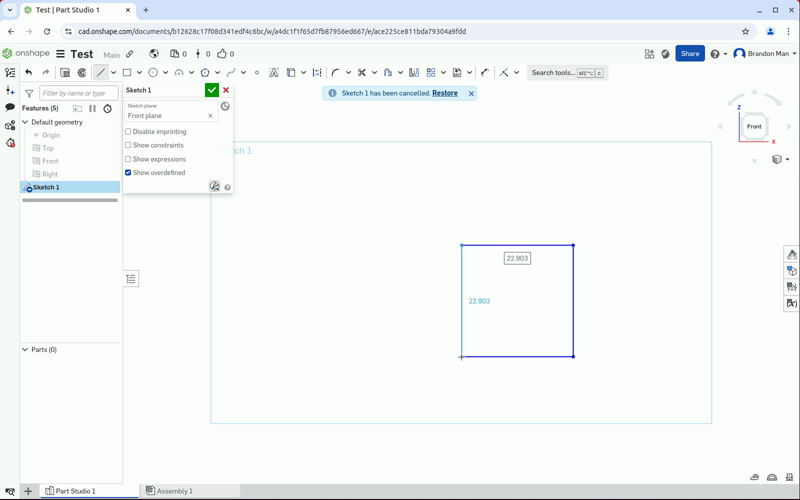
key_up(shift)
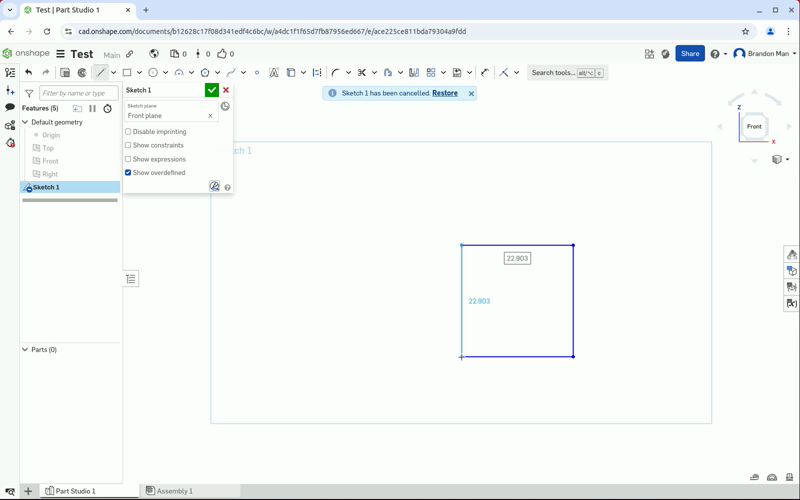
click(461, 356)
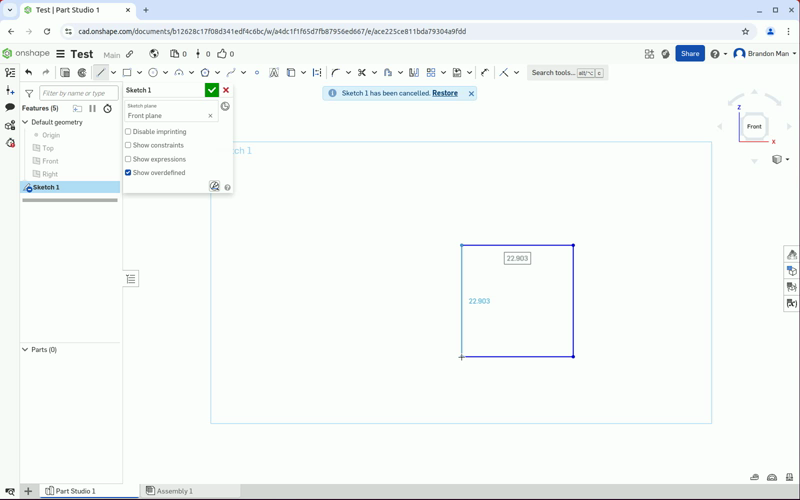
key(esc)
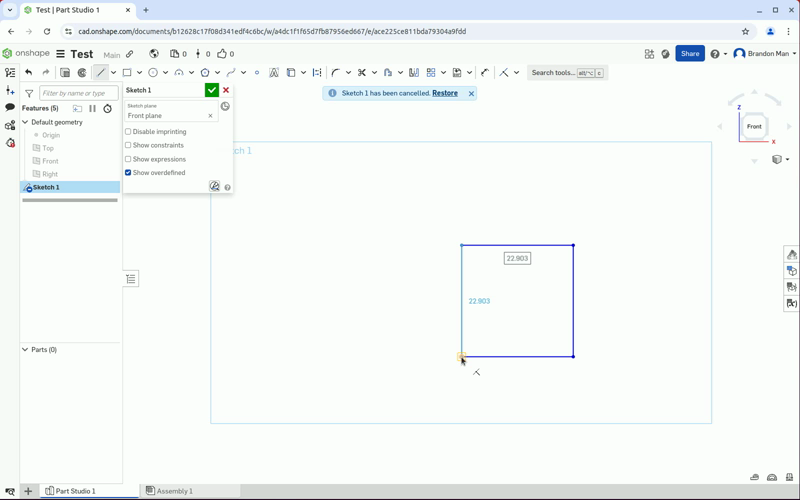
mouse_move(523, 254)
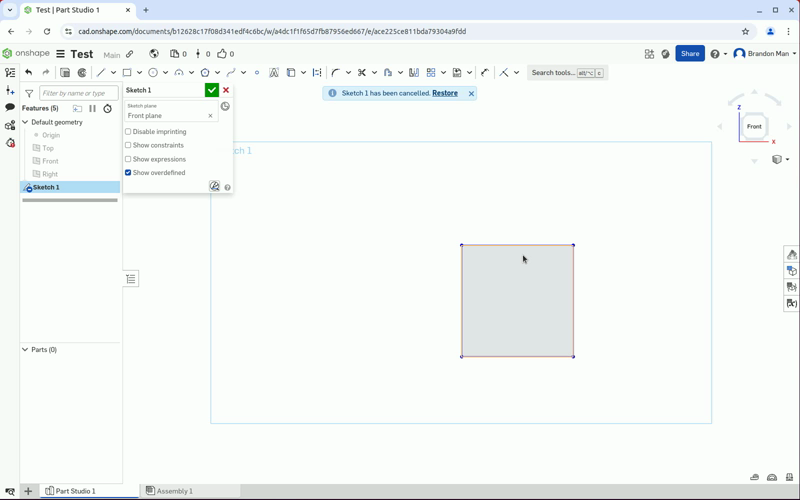
click(523, 254)
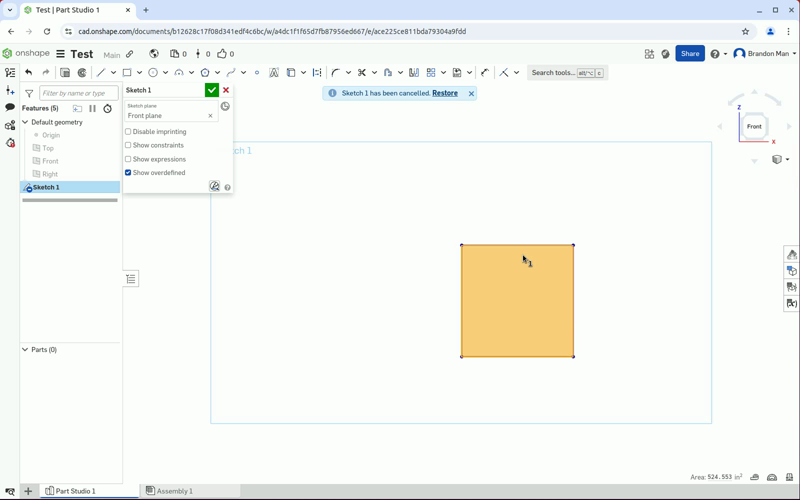
mouse_move(73, 352)
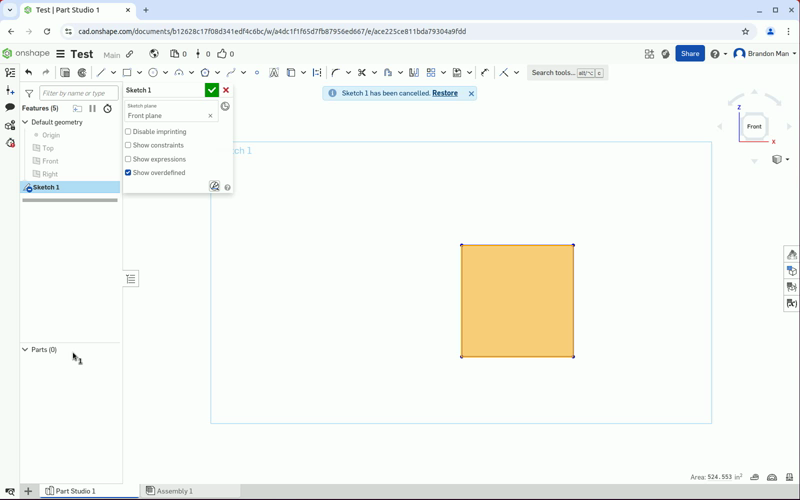
key(shift+y)
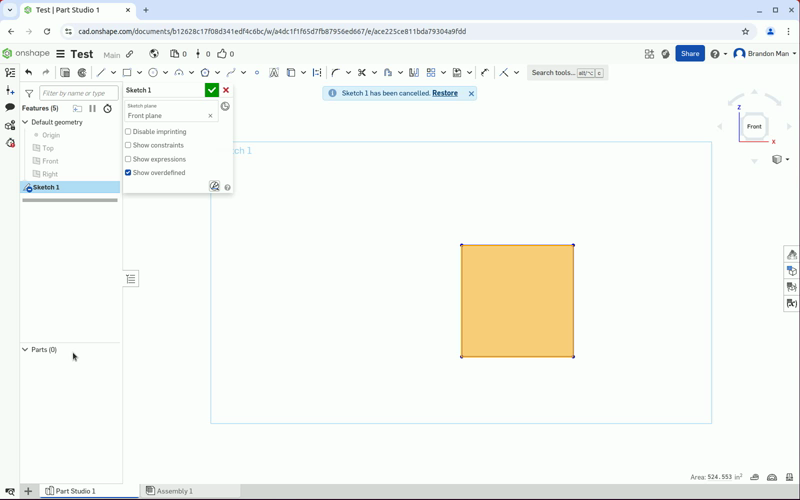
key(shift+e)
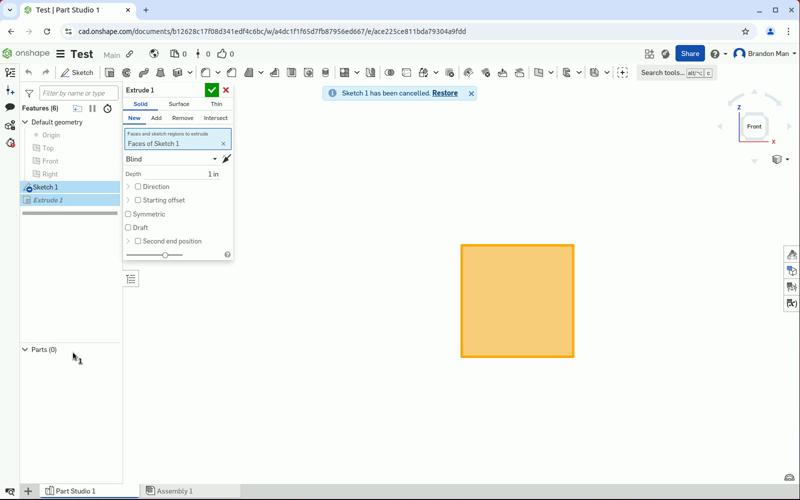
mouse_move(143, 106)
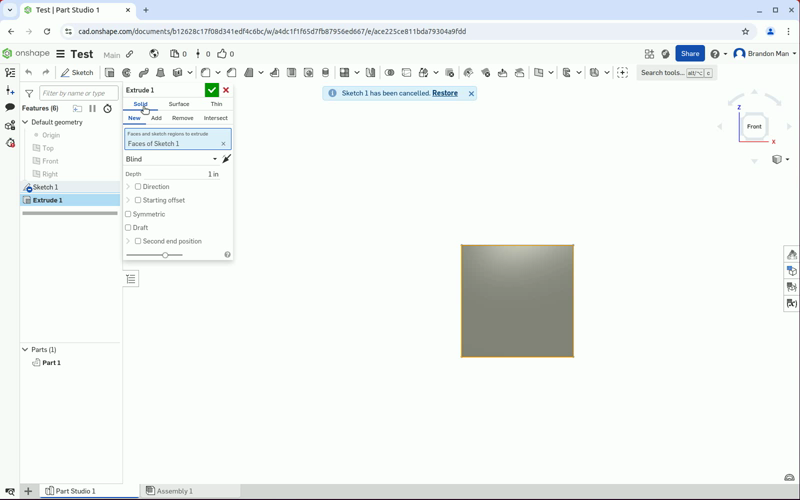
click(143, 106)
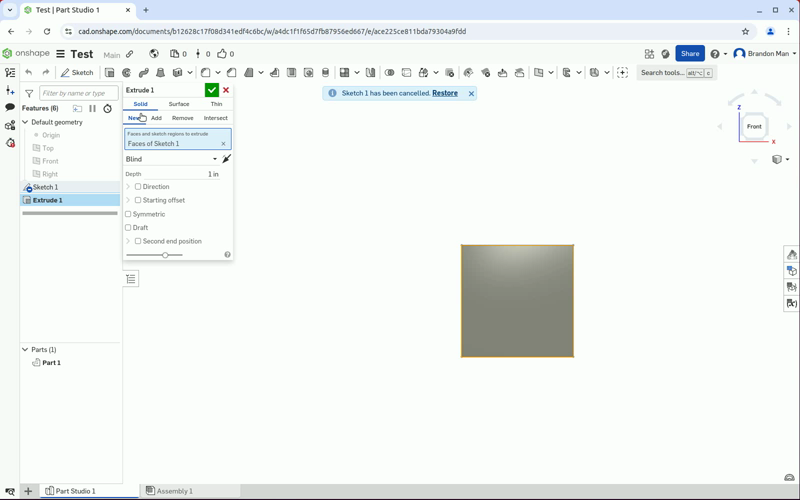
mouse_move(137, 120)
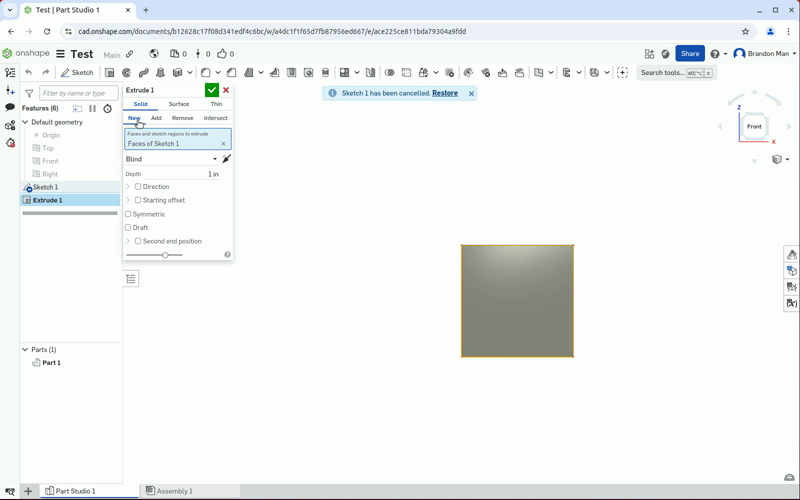
click(137, 120)
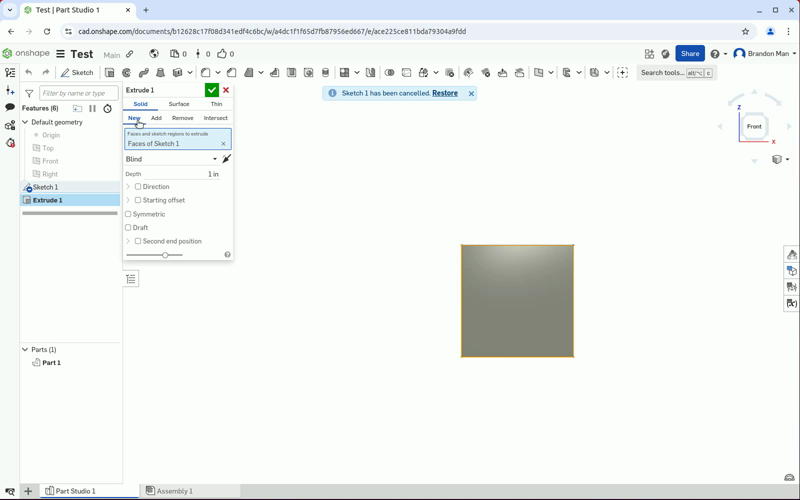
key(tab, 4)
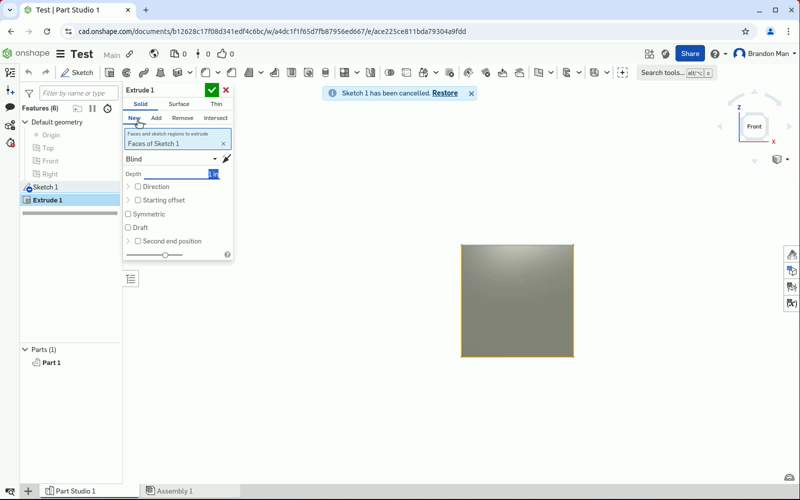
text(22.868)
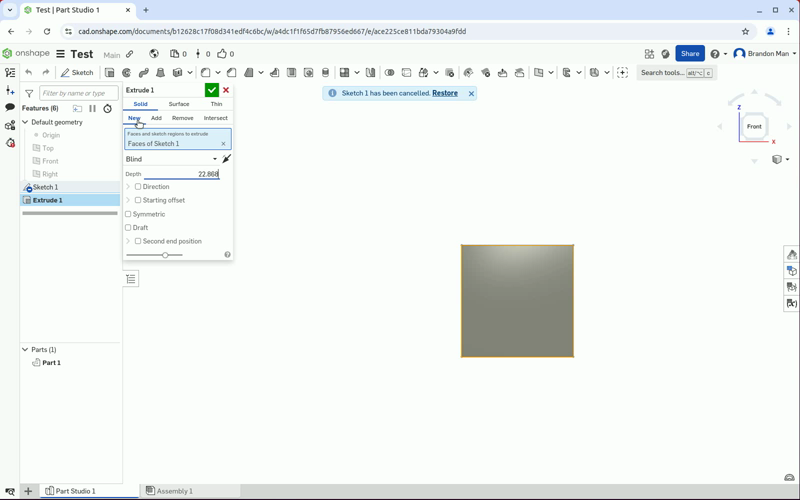
key(enter)
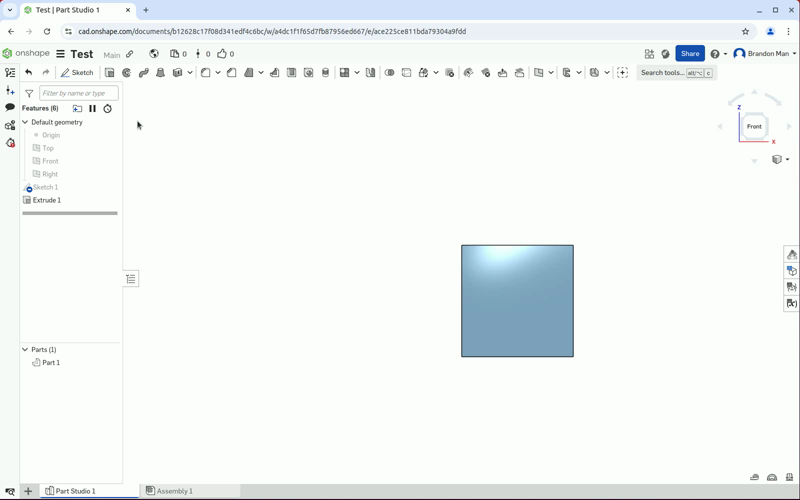
key(shift+h)
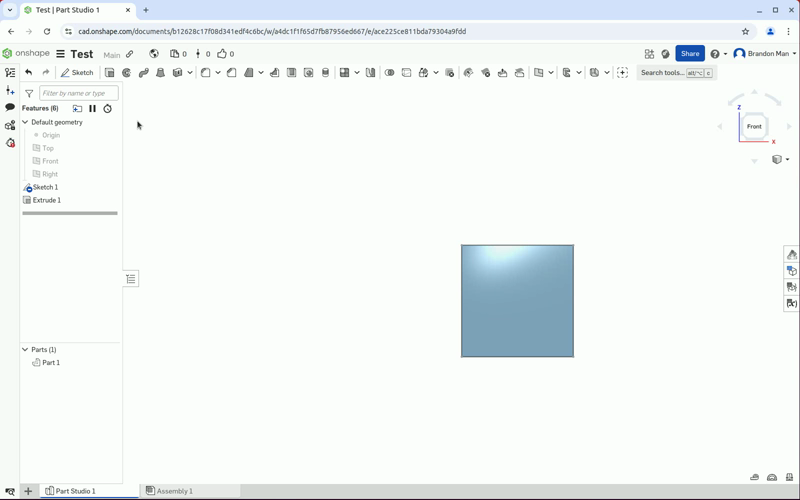
key(shift+h)
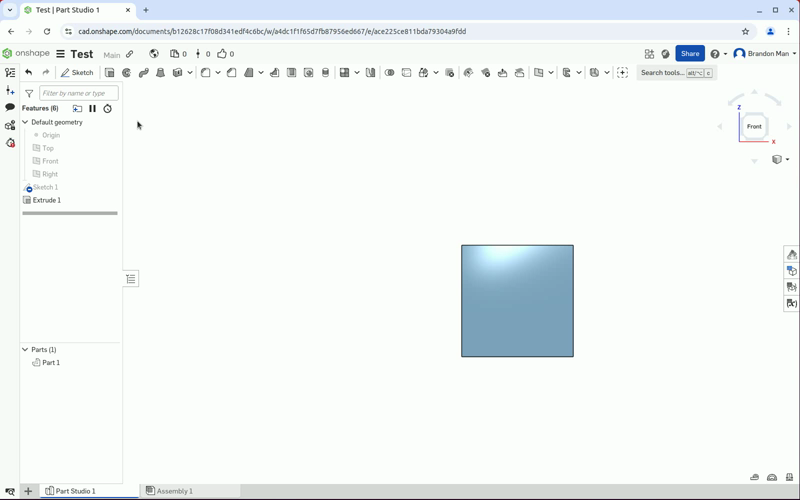
mouse_move(73, 189)
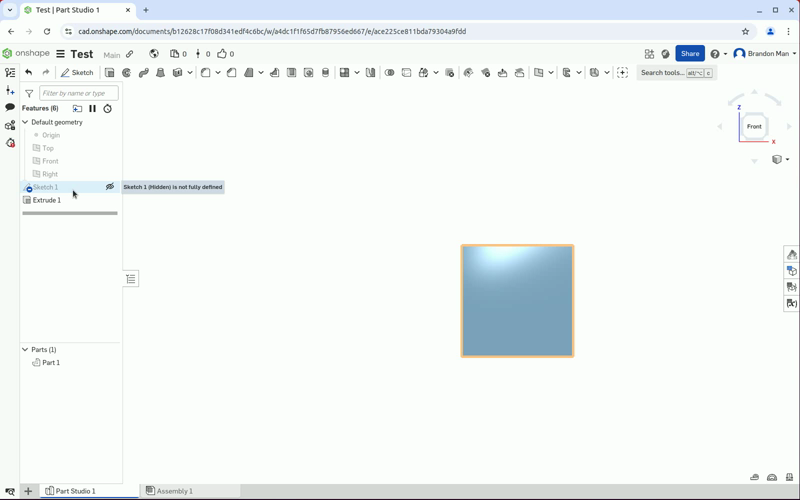
click(73, 189)
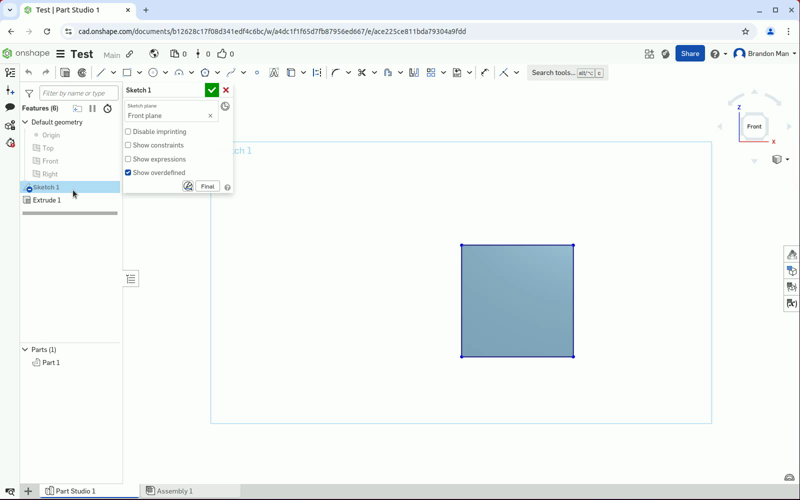
mouse_move(229, 92)
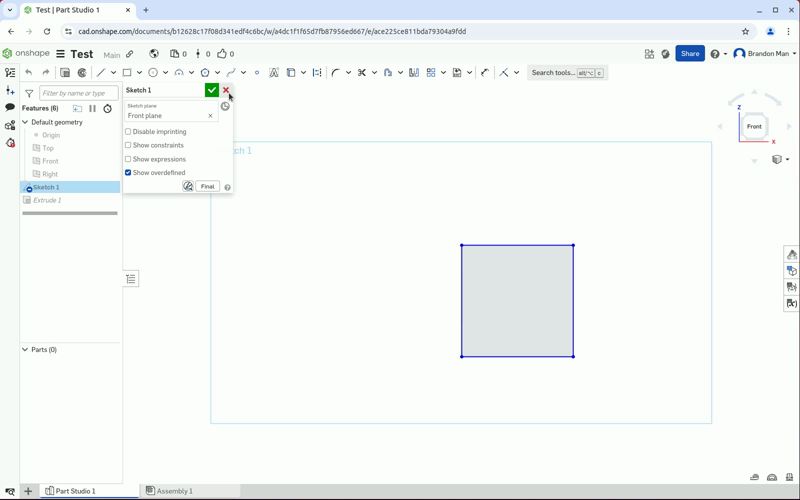
click(229, 92)
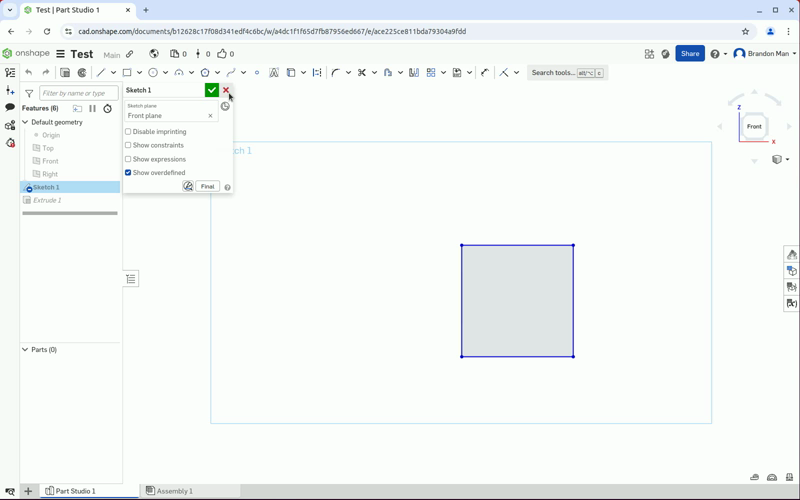
key(shift+s)
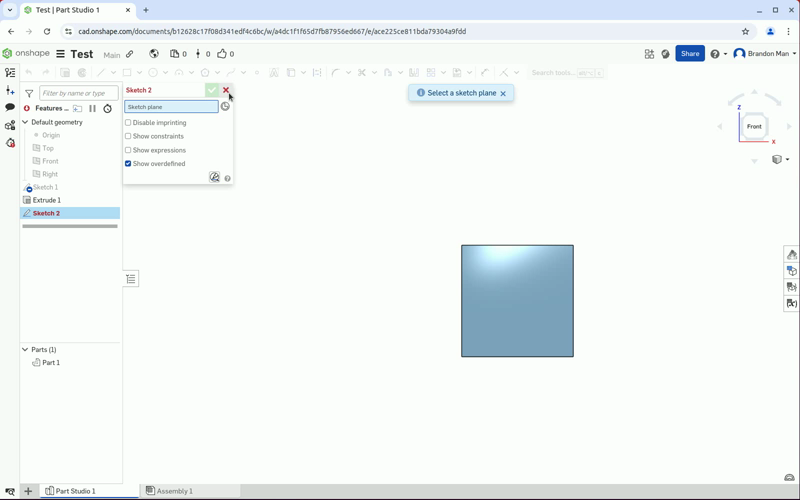
mouse_move(73, 163)
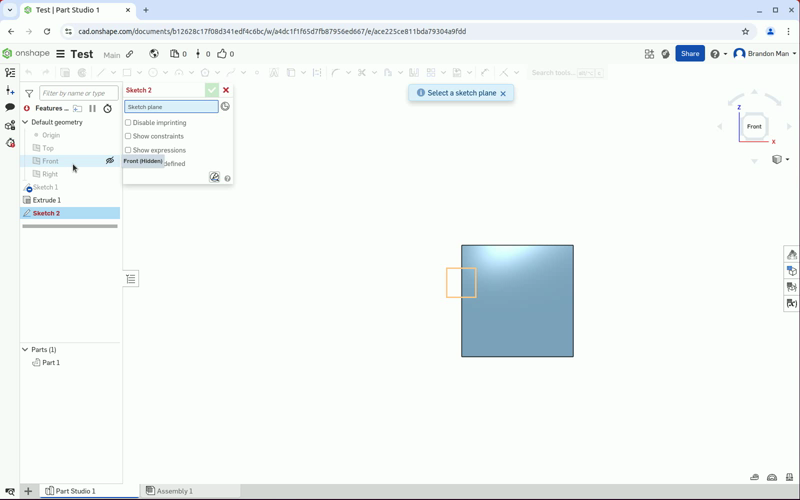
click(73, 163)
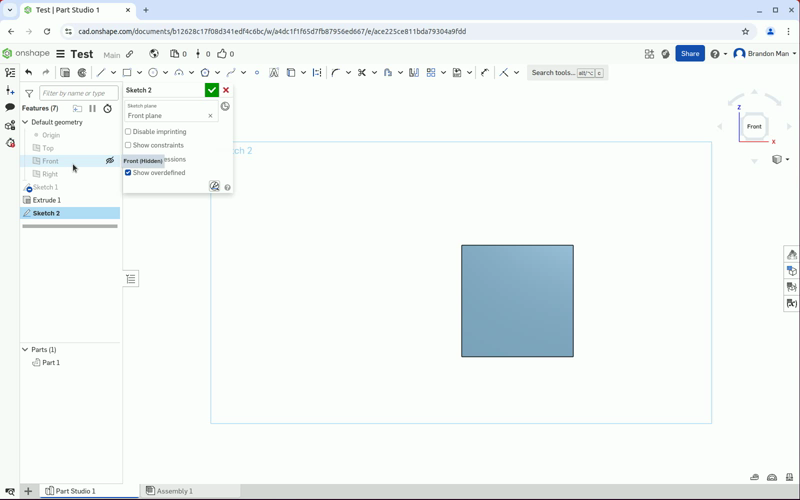
mouse_move(73, 352)
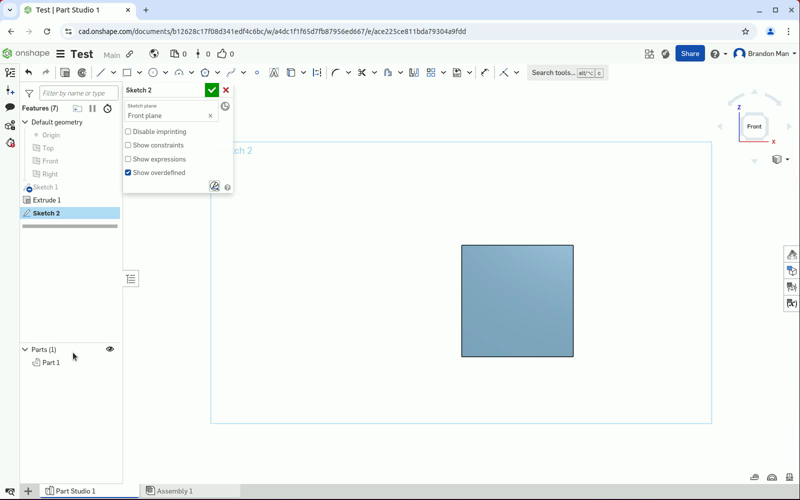
key(y)
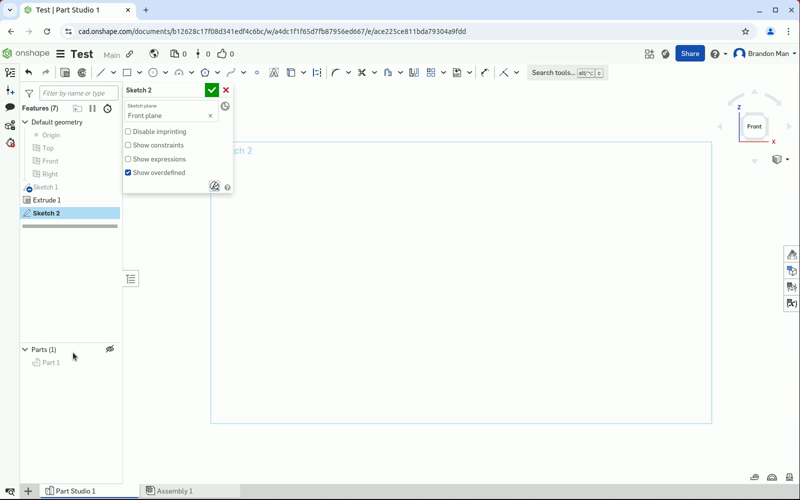
key(l)
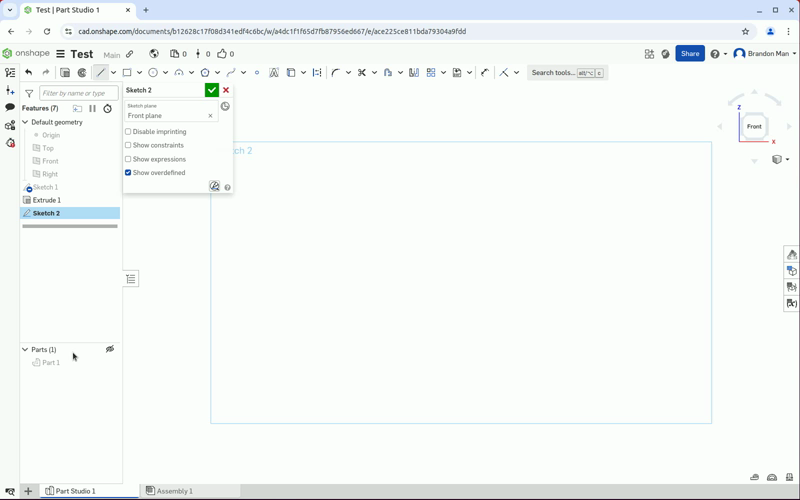
key_down(shift)
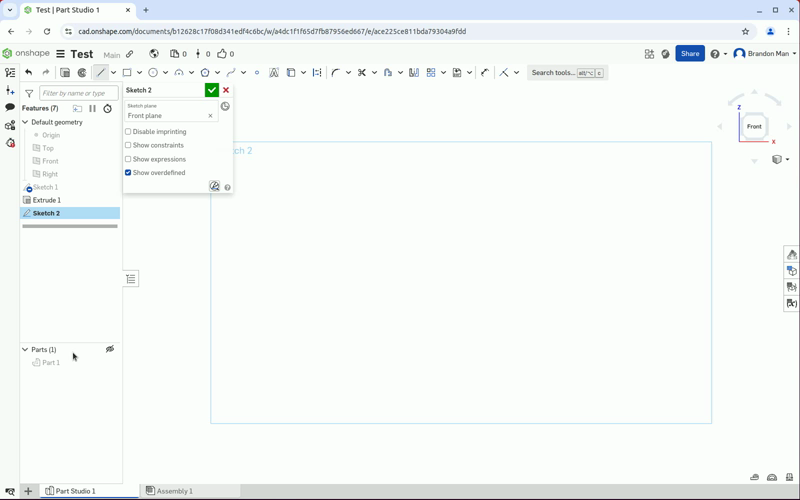
mouse_move(516, 301)
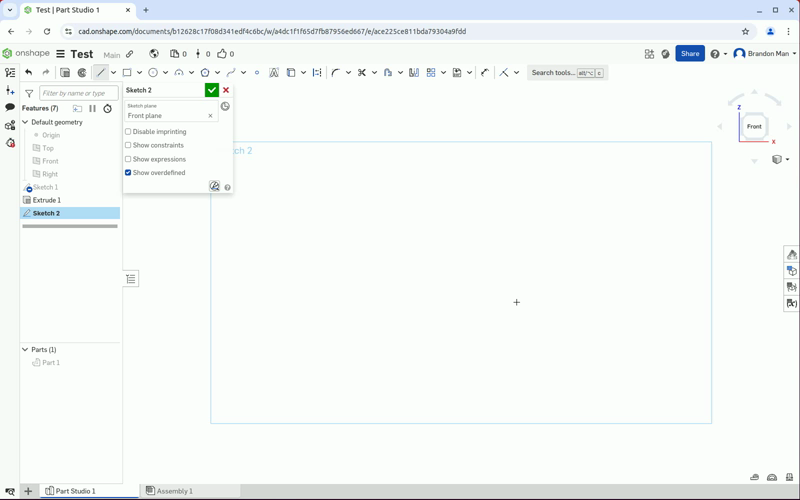
click(516, 301)
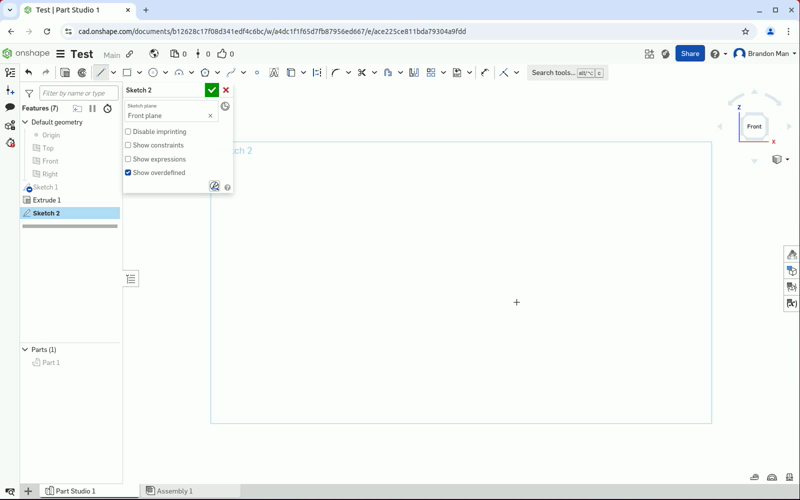
key_up(shift)
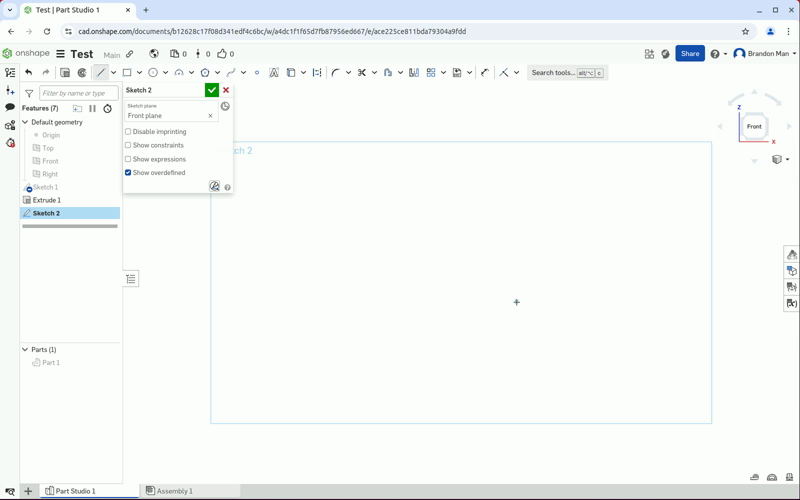
key_down(shift)
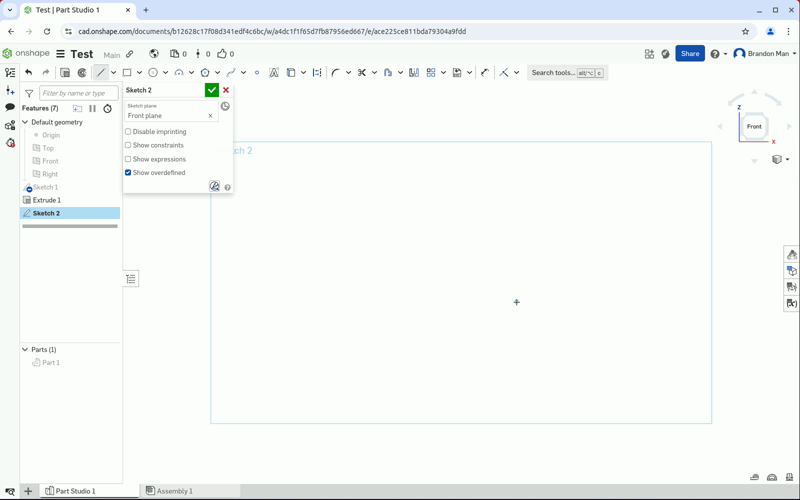
mouse_move(546, 301)
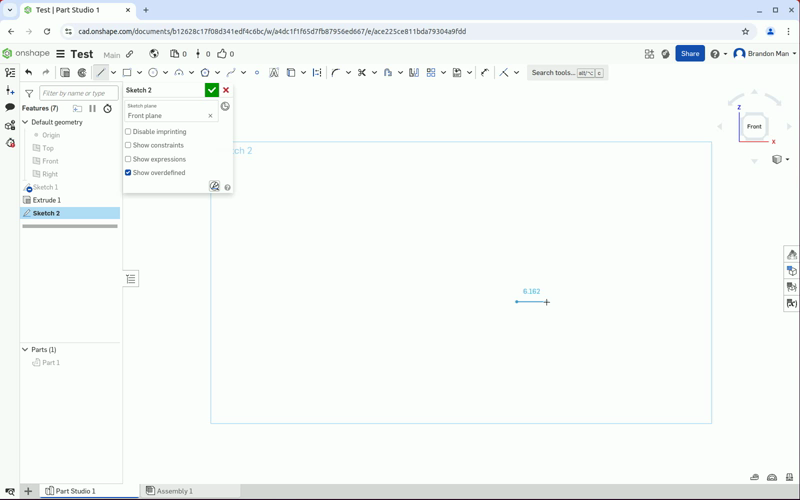
mouse_move(573, 301)
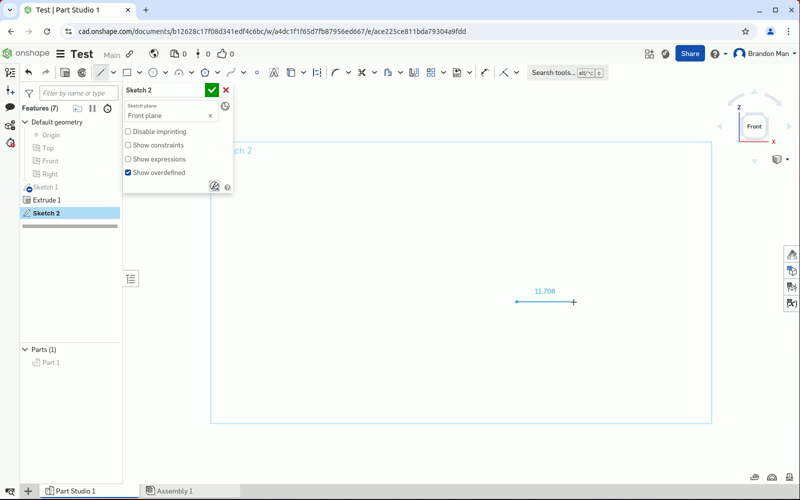
click(573, 301)
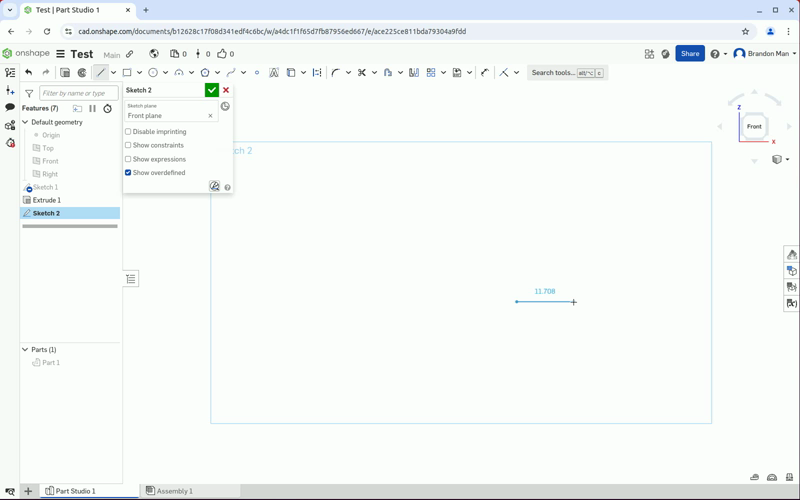
key_up(shift)
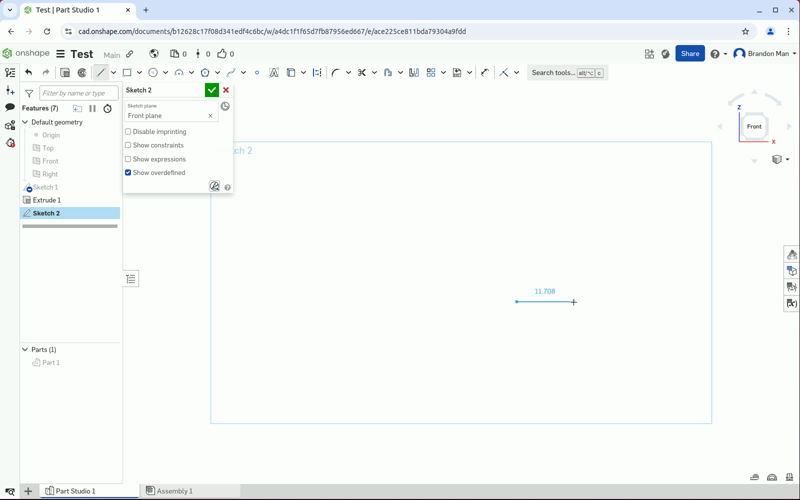
key_down(shift)
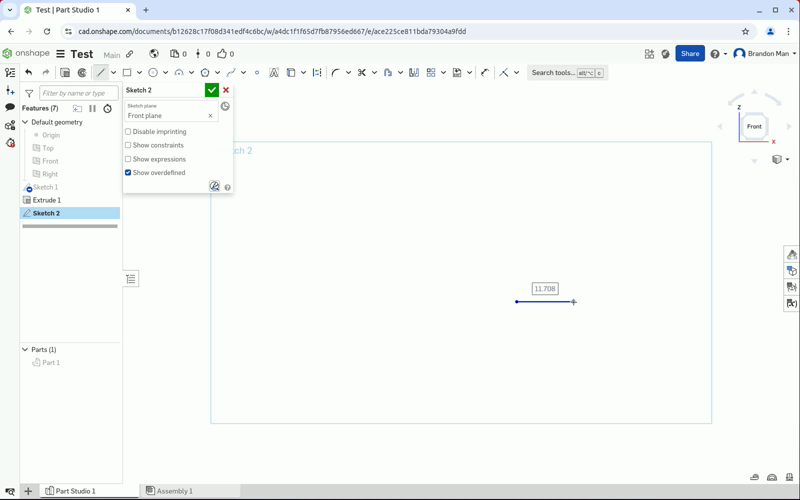
mouse_move(589, 301)
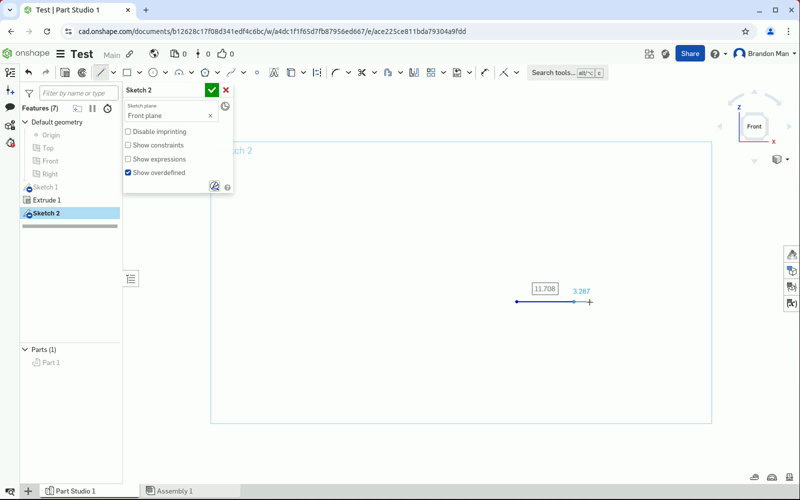
mouse_move(573, 244)
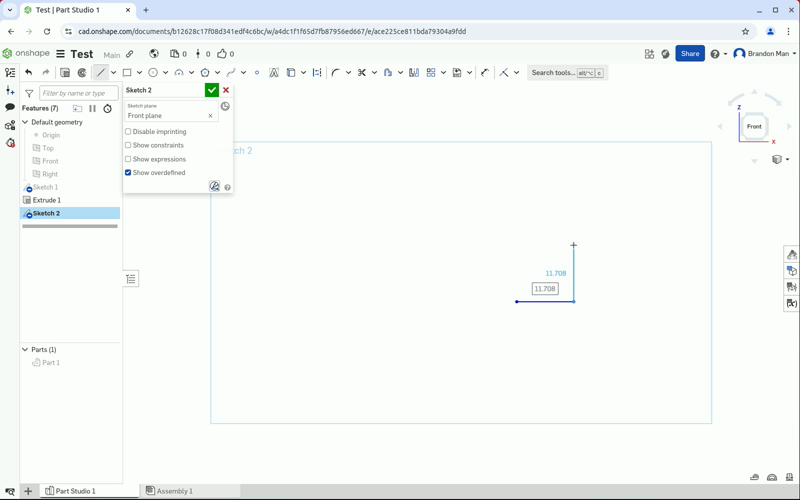
click(573, 244)
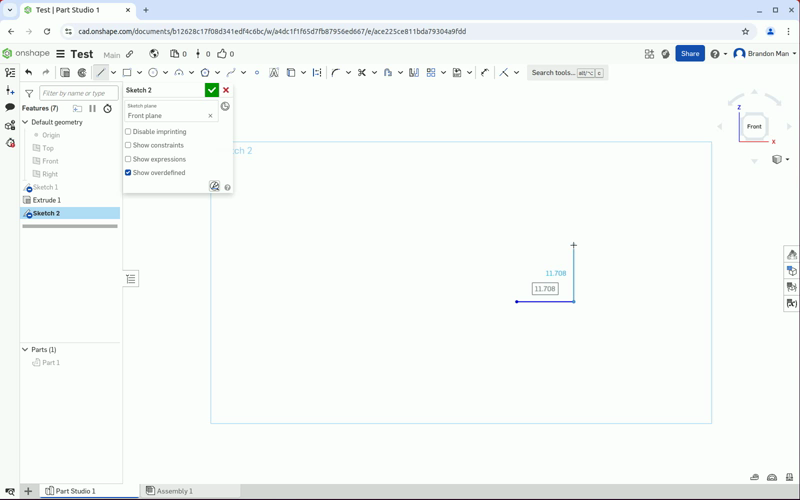
key_up(shift)
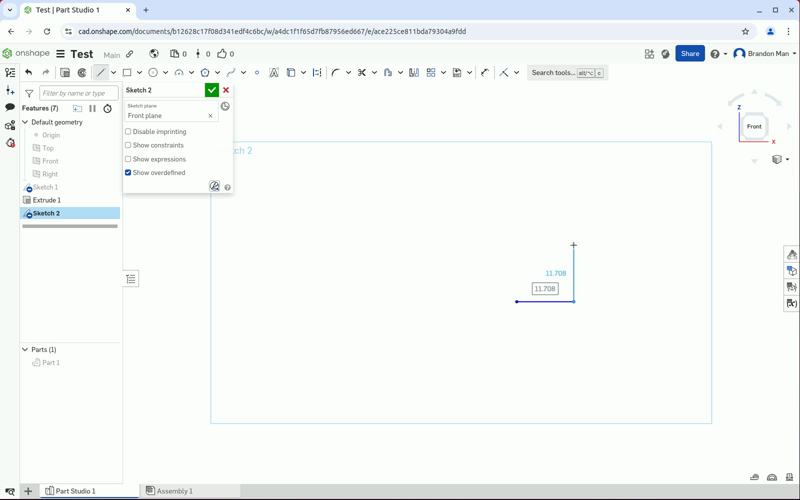
key_down(shift)
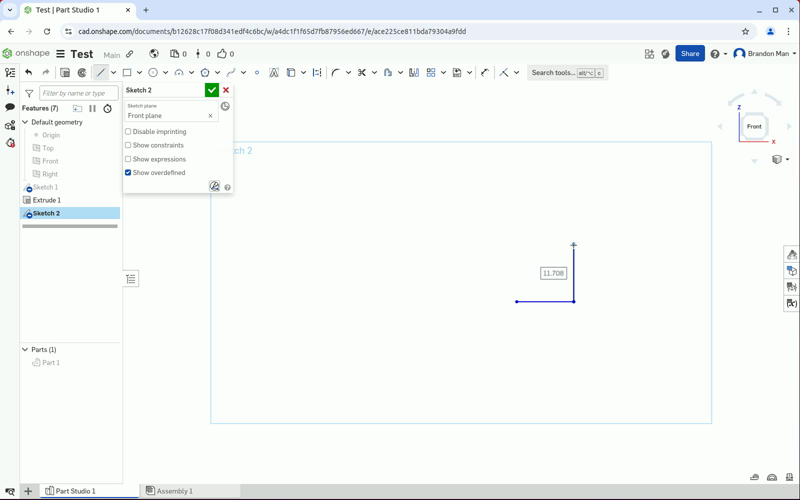
mouse_move(589, 244)
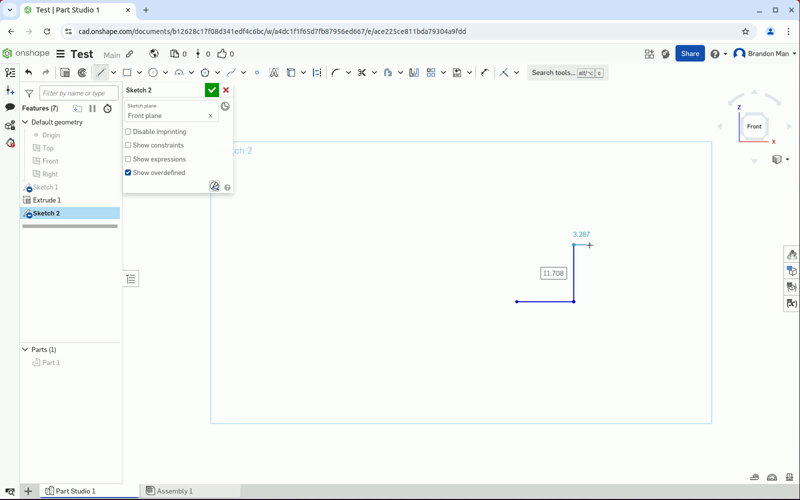
mouse_move(516, 244)
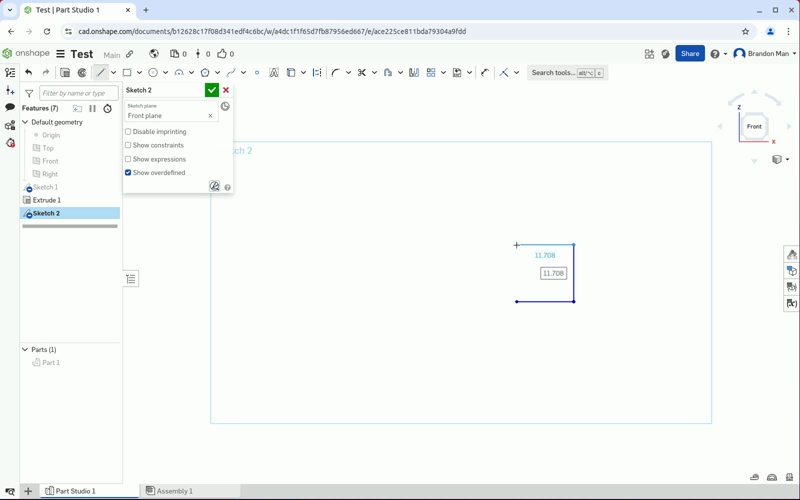
click(516, 244)
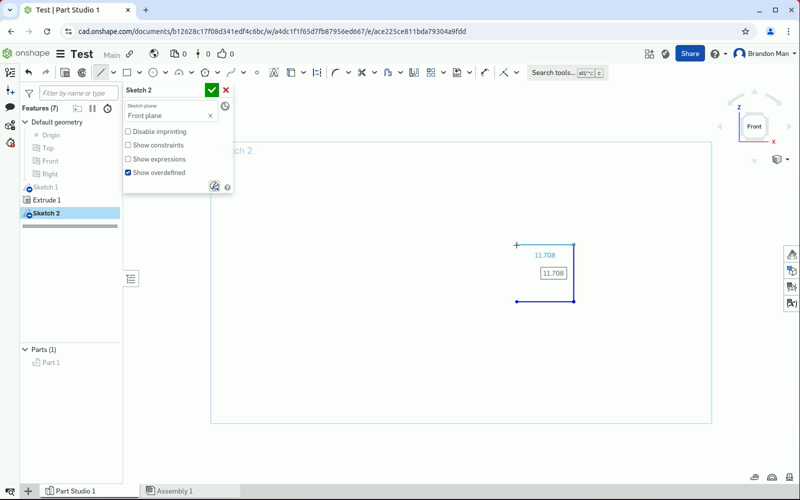
key_up(shift)
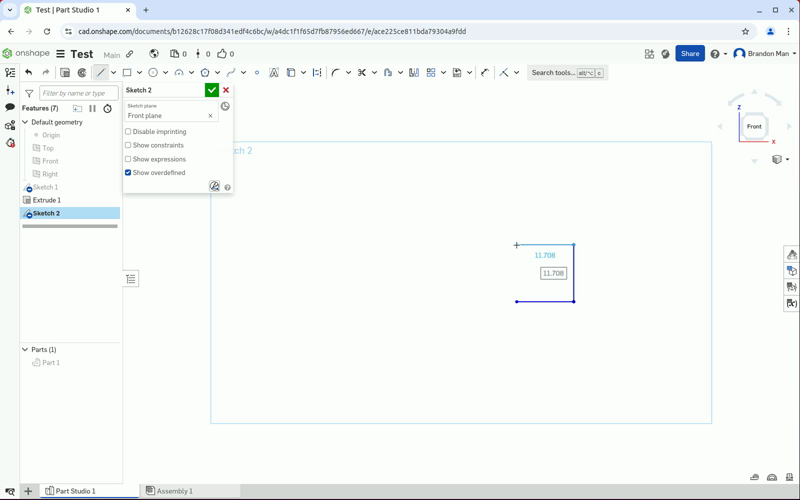
mouse_move(546, 244)
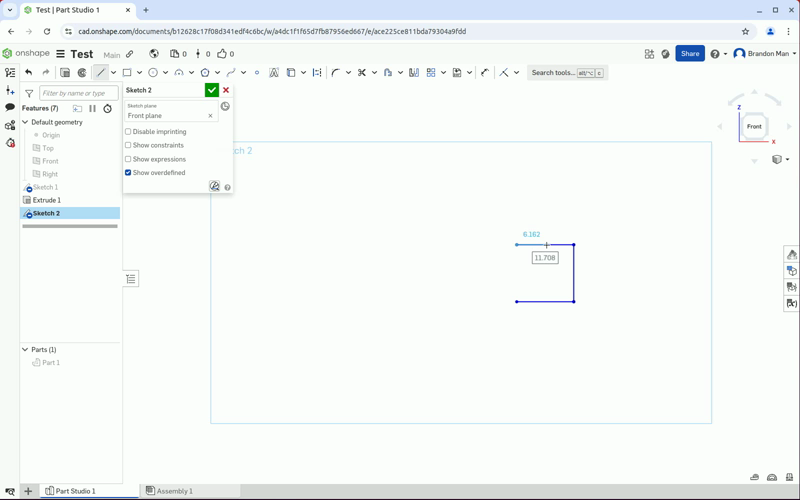
key_down(shift)
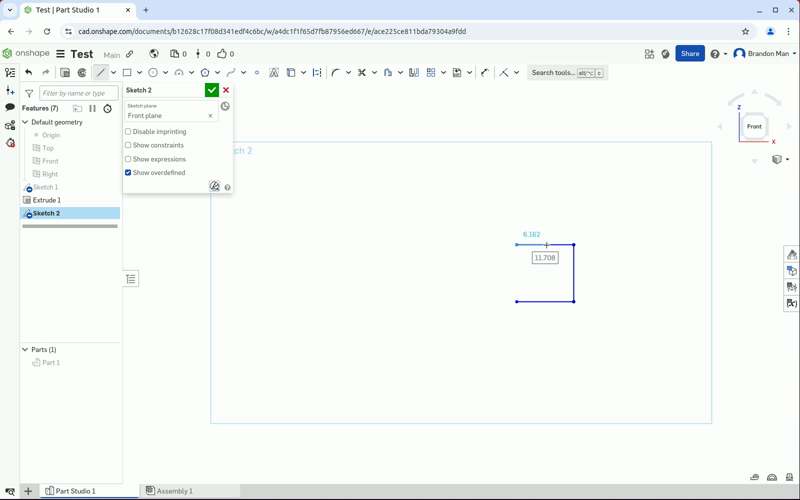
mouse_move(516, 301)
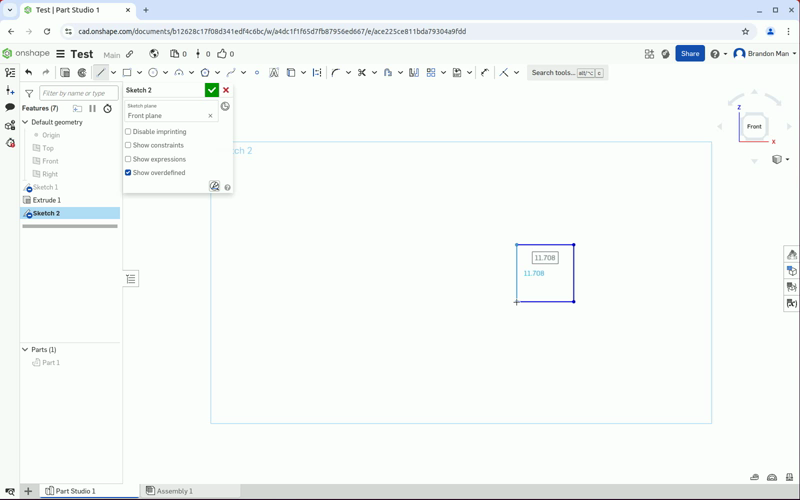
key_up(shift)
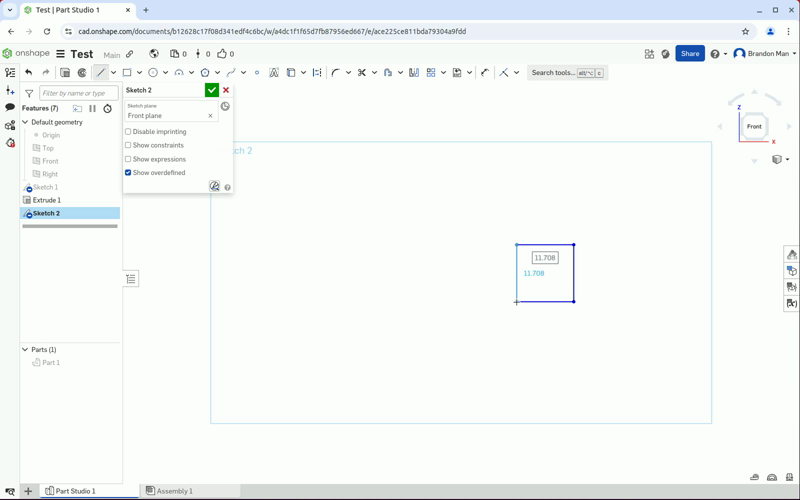
click(516, 301)
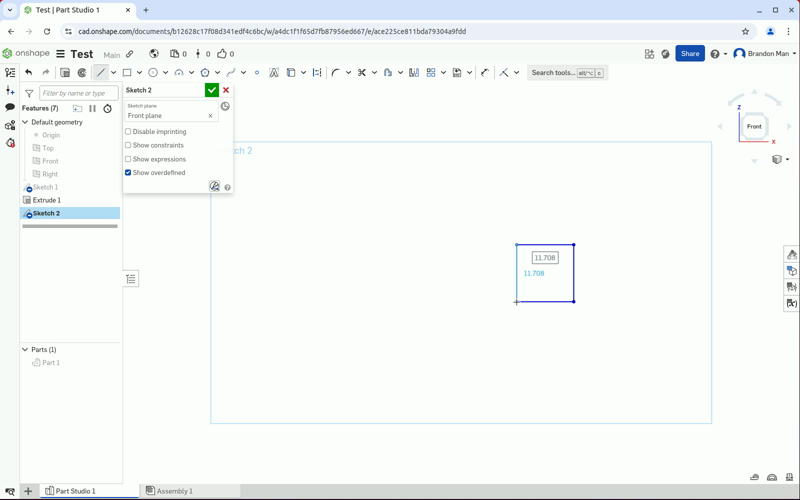
key(esc)
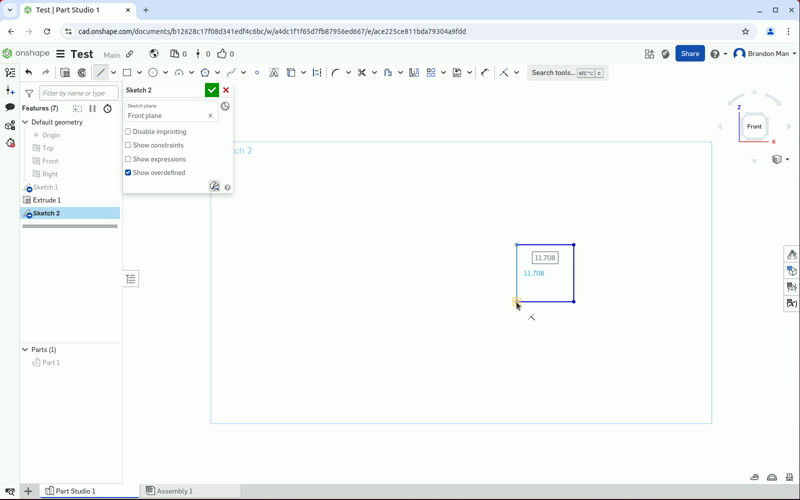
mouse_move(544, 274)
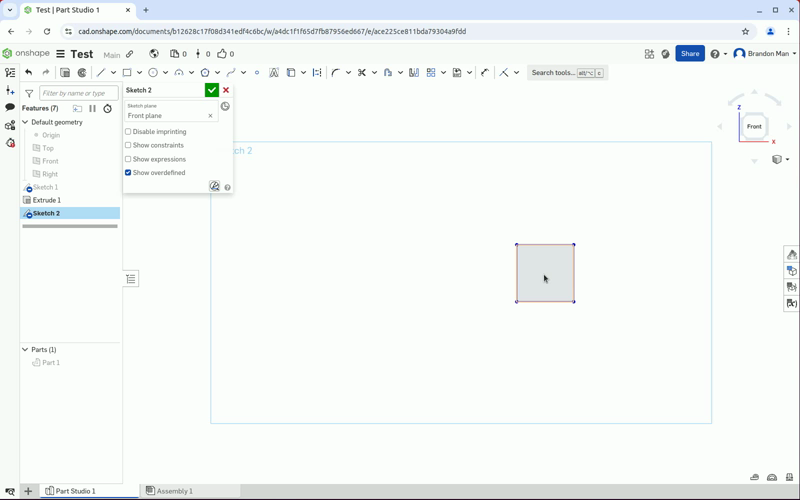
click(544, 274)
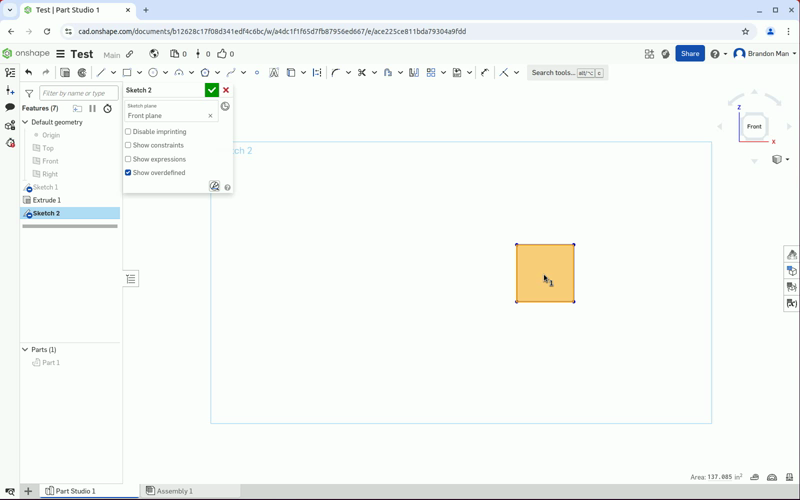
mouse_move(73, 352)
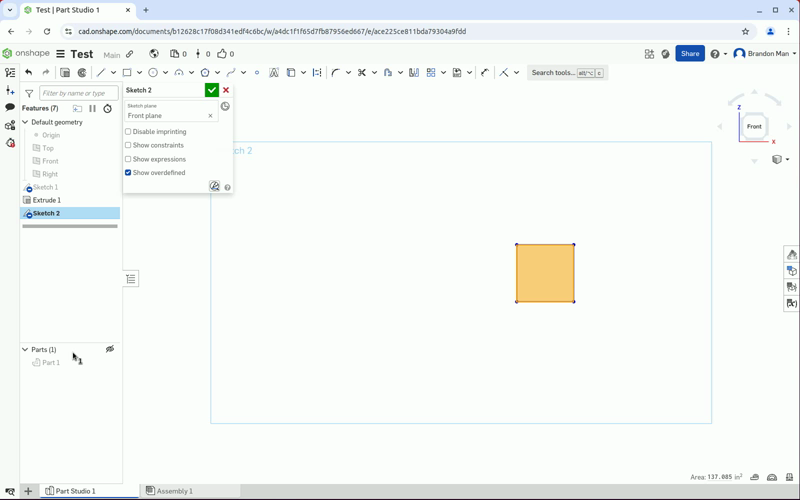
key(shift+y)
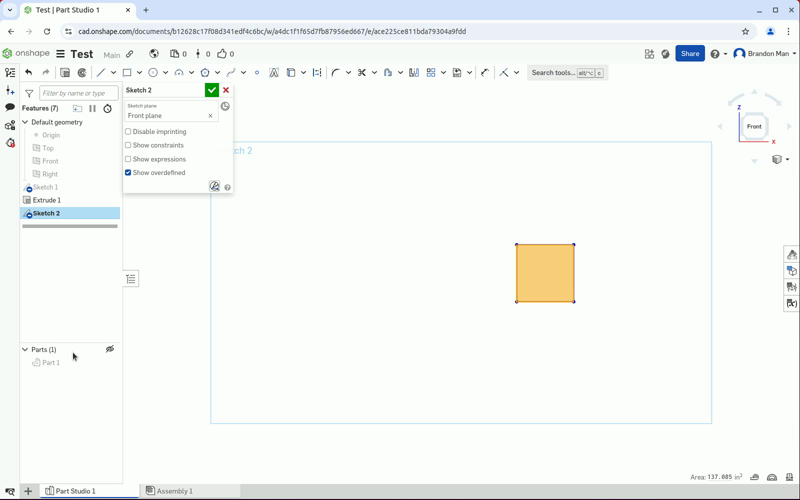
key(shift+e)
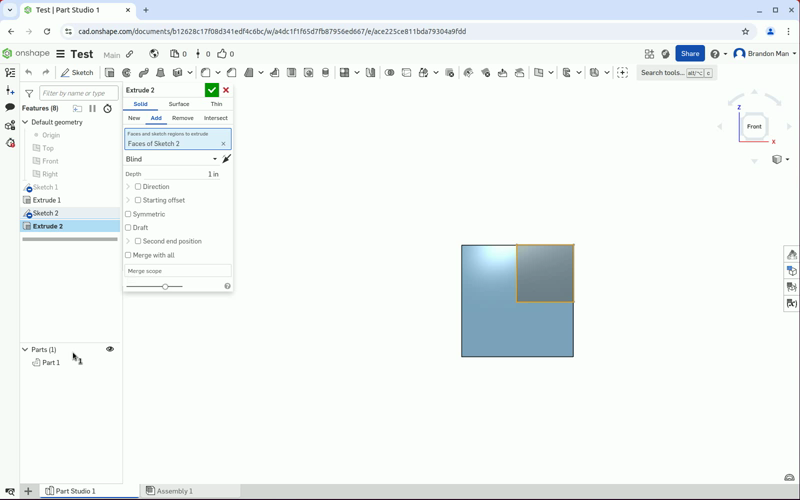
mouse_move(143, 106)
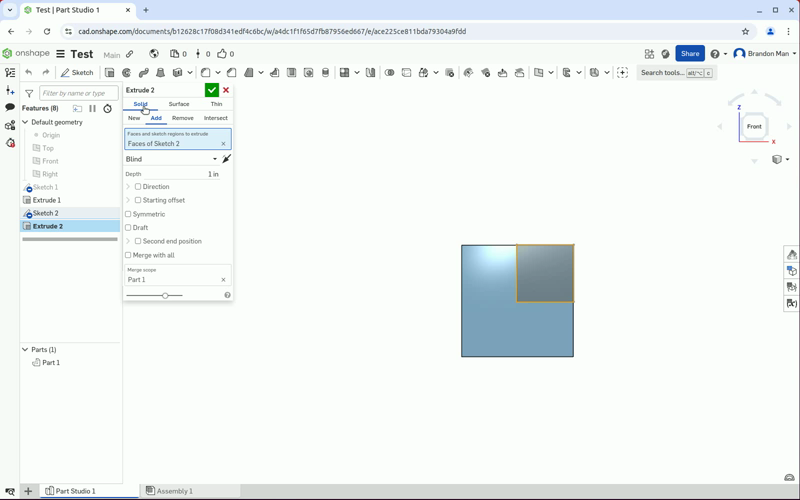
click(143, 106)
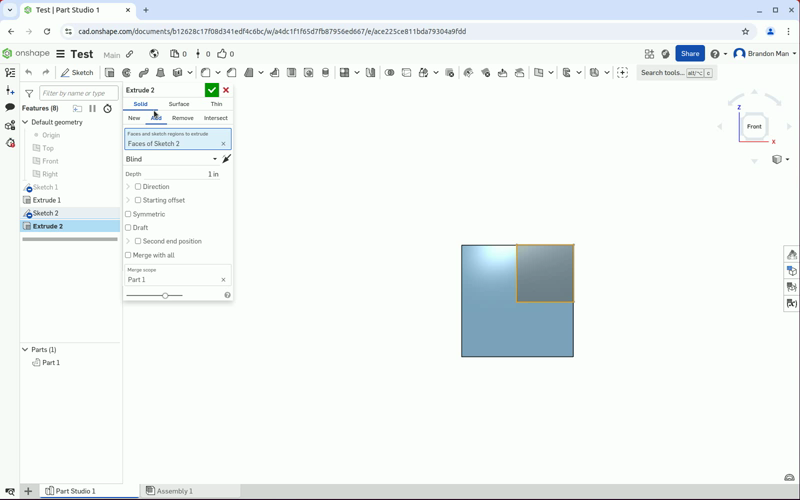
mouse_move(186, 120)
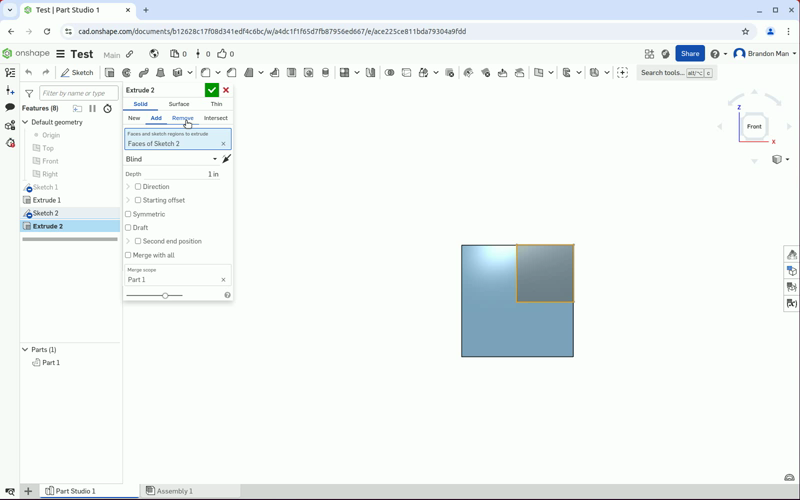
click(186, 120)
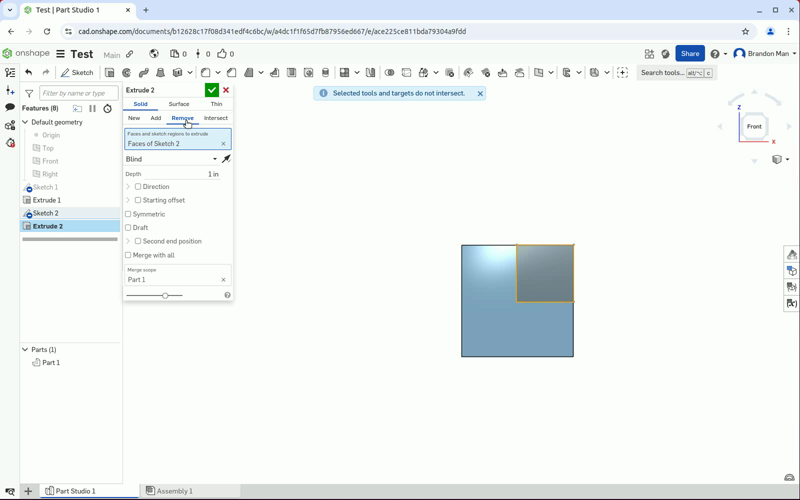
key(tab, 4)
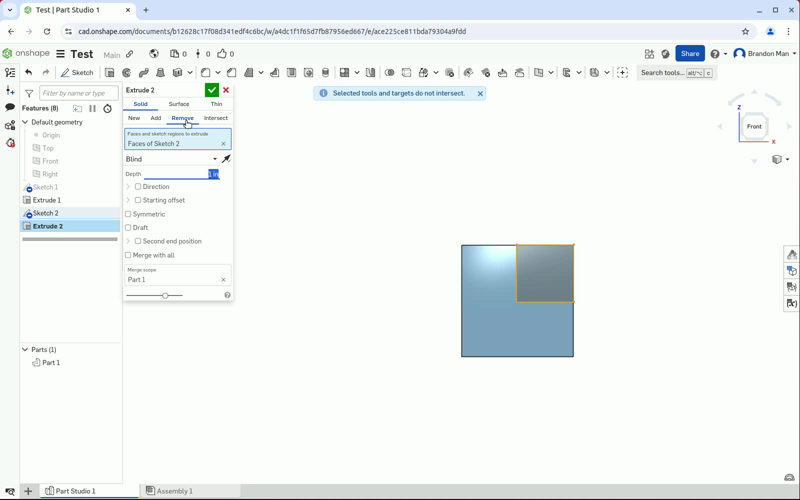
text(11.554)
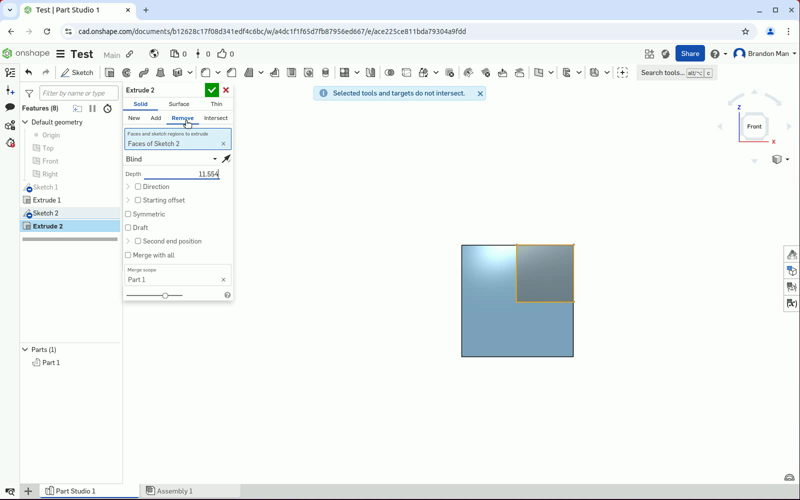
key(tab, 6)
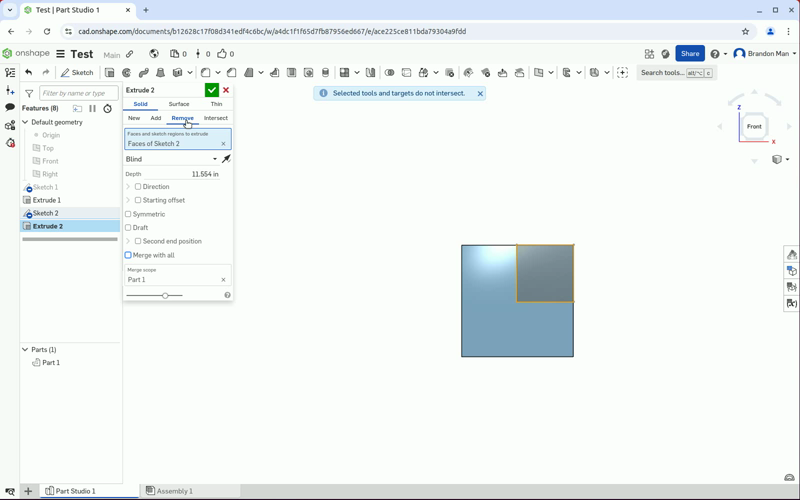
key(space)
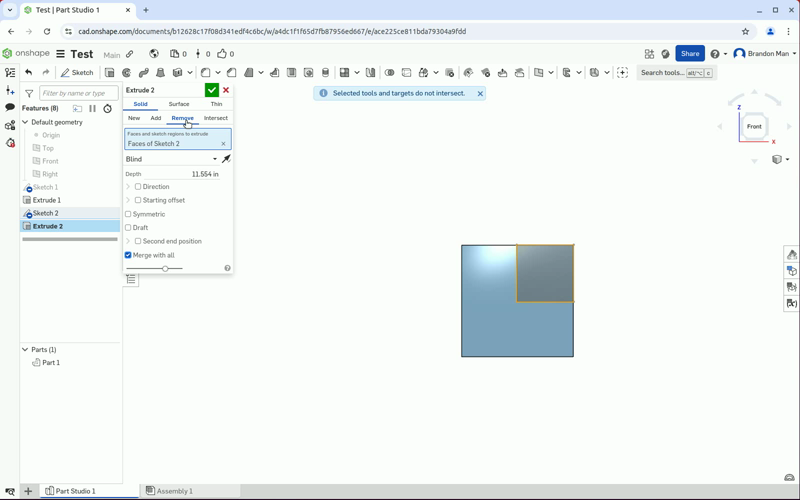
key(enter)
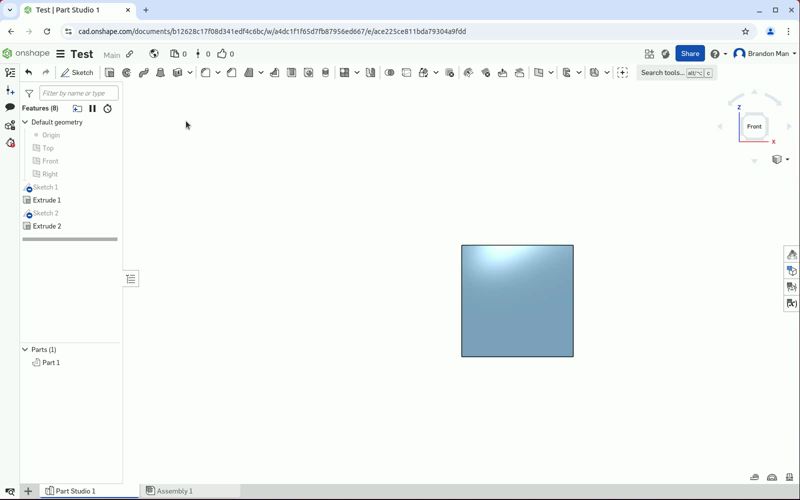
key(shift+h)
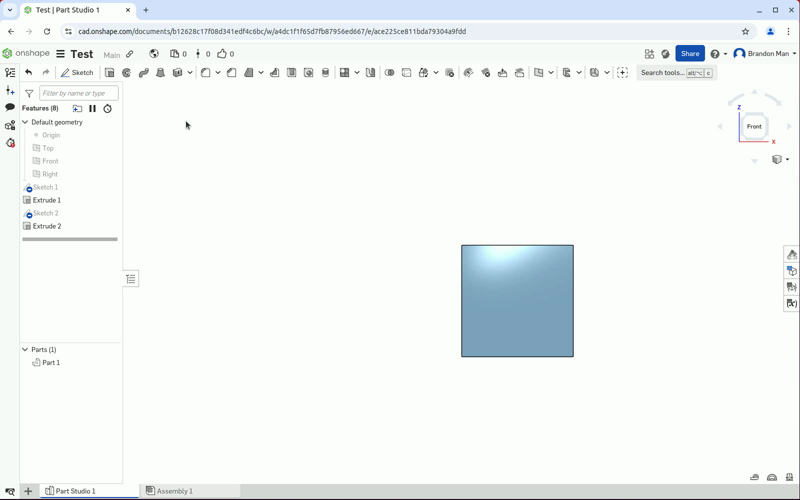
key(shift+h)
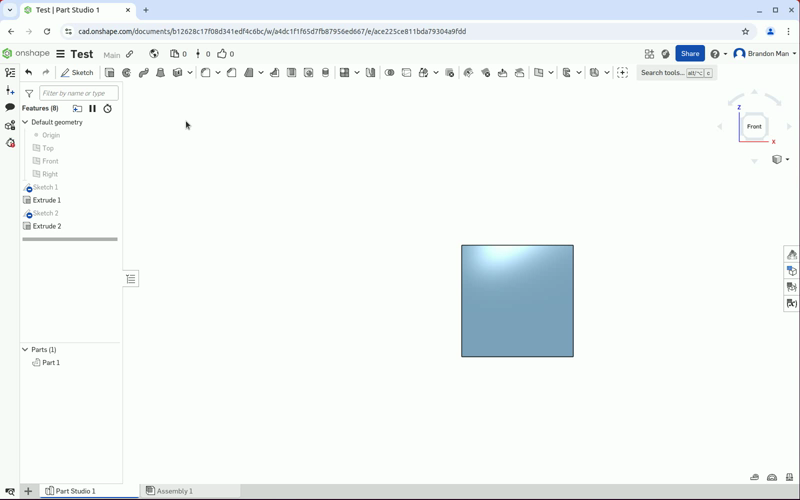
mouse_move(73, 189)
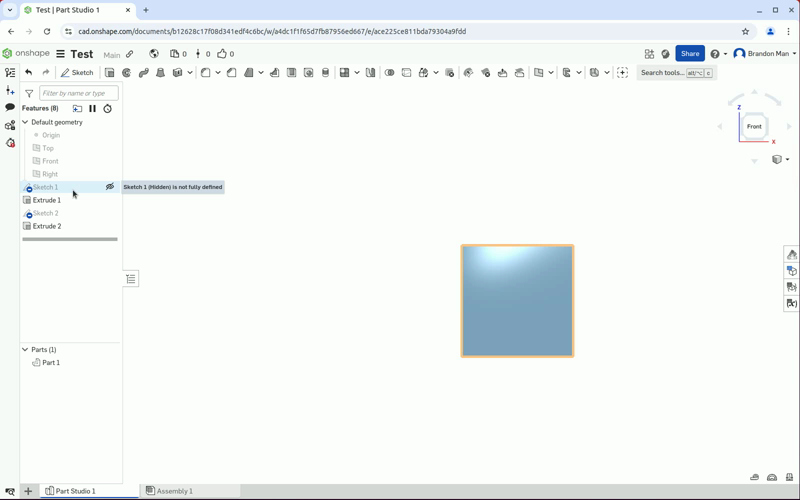
click(73, 189)
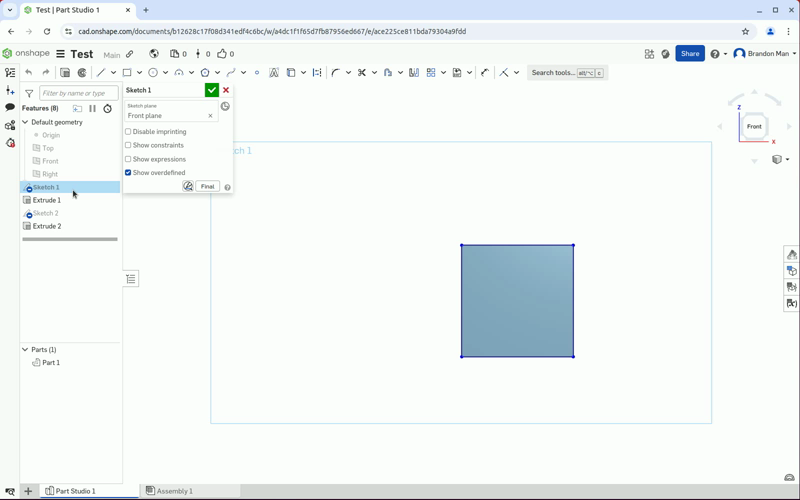
mouse_move(229, 92)
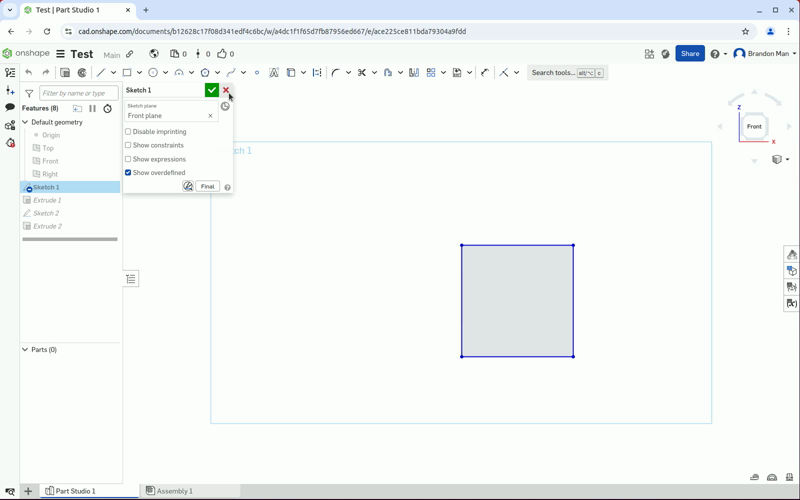
click(229, 92)
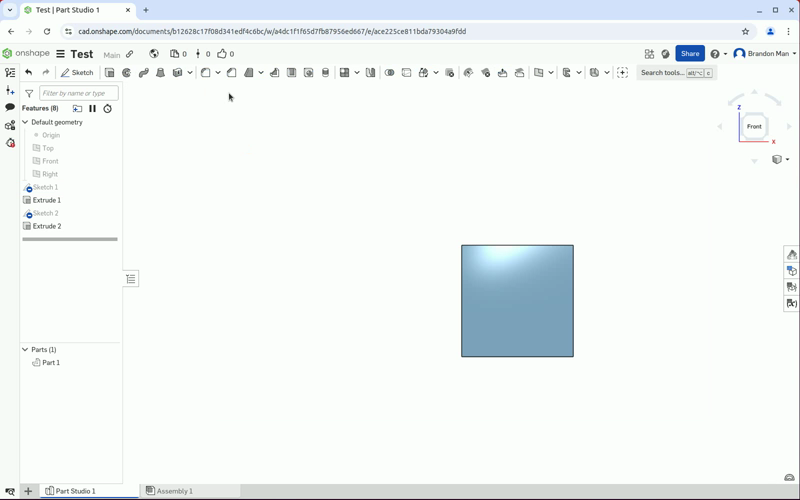
mouse_move(541, 75)
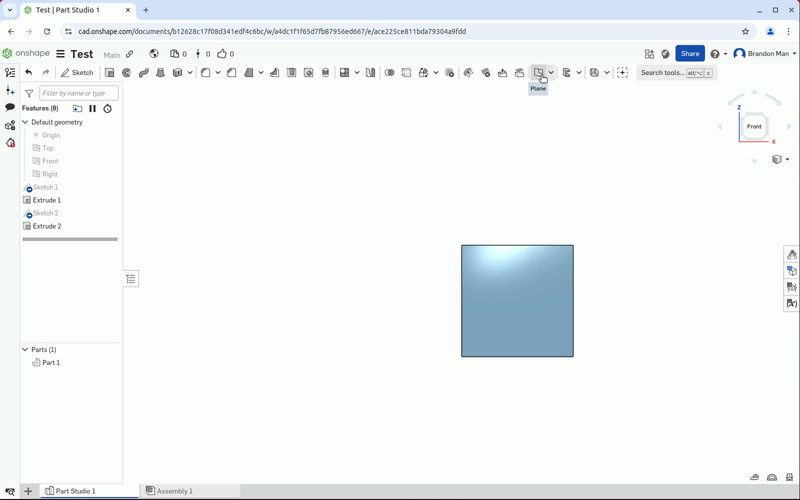
click(541, 75)
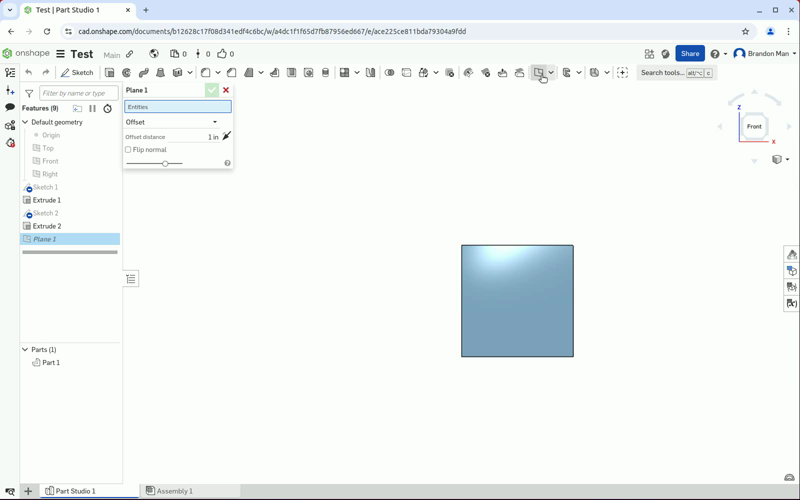
mouse_move(73, 163)
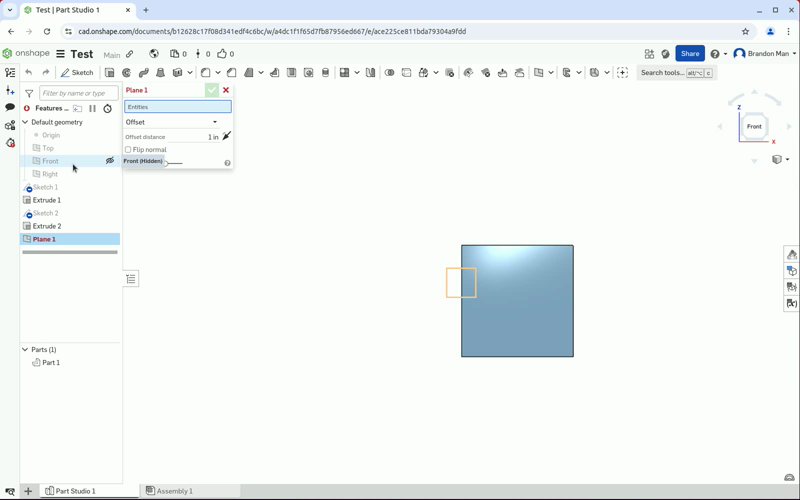
click(73, 163)
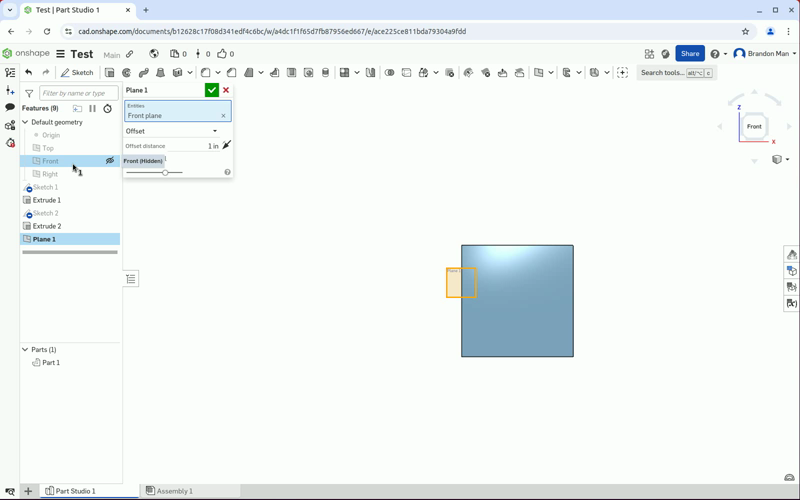
key(tab, 2)
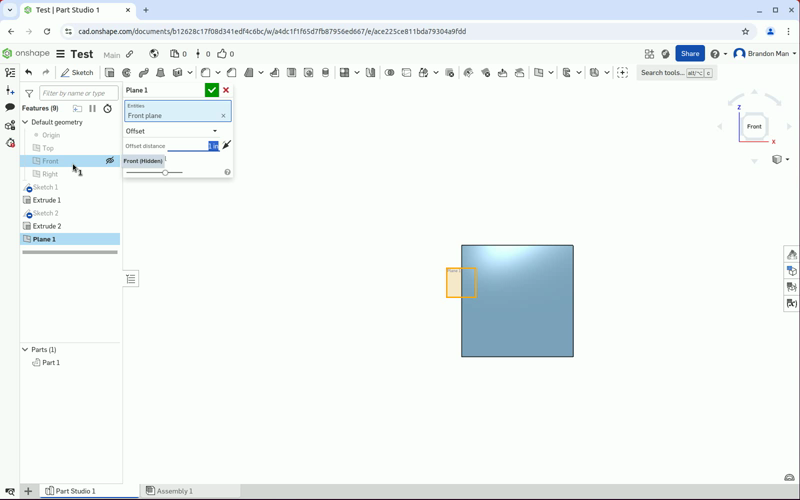
text(22.862)
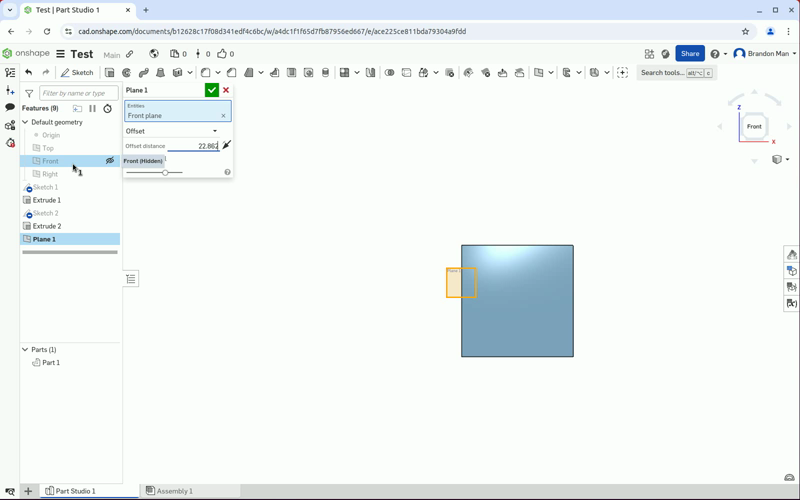
key(enter, 2)
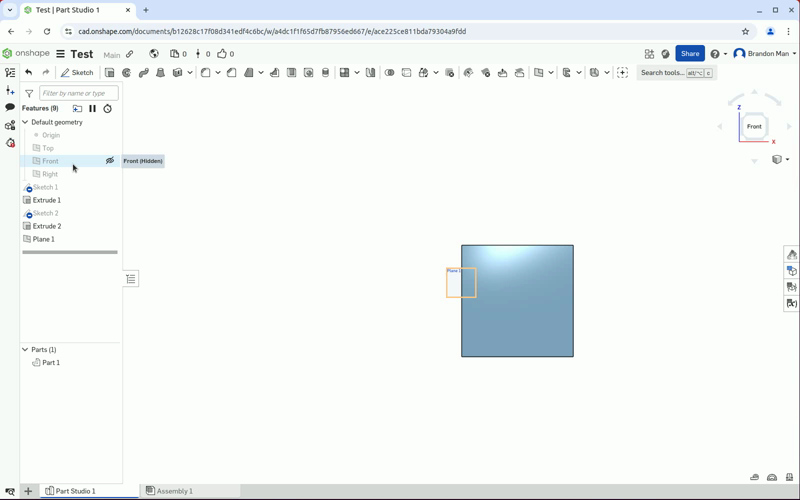
key(shift+s)
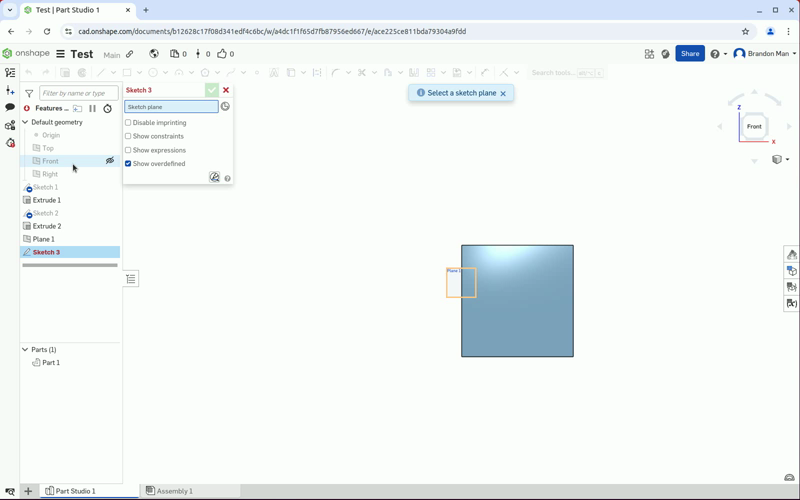
mouse_move(73, 241)
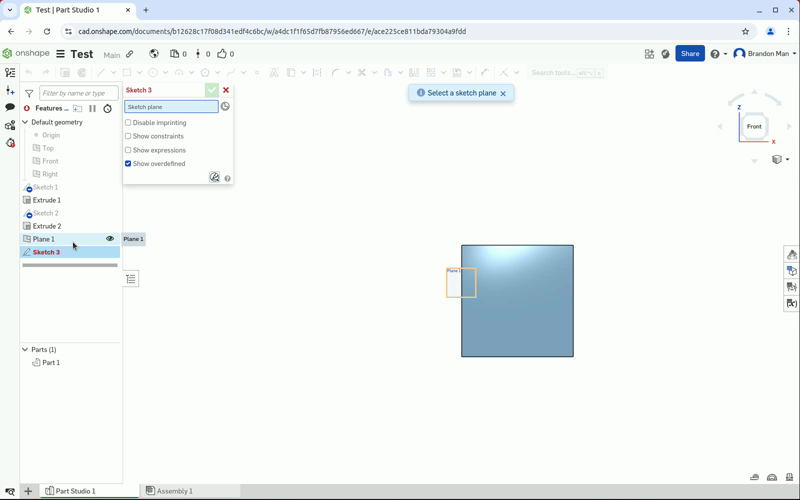
click(73, 241)
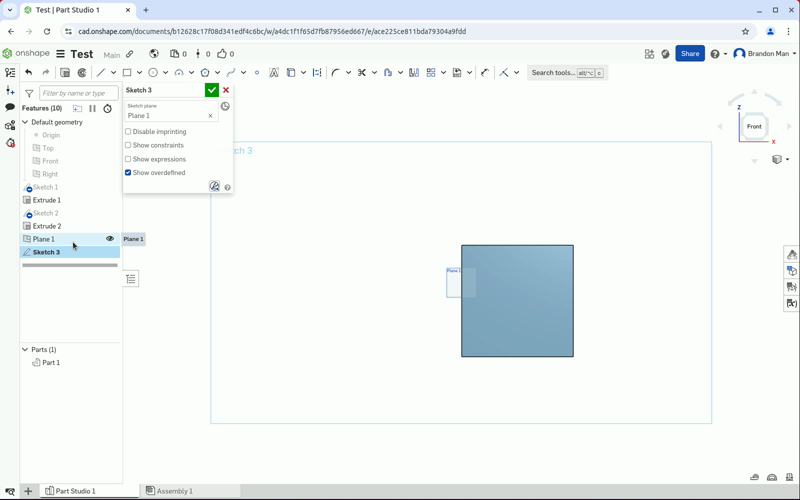
mouse_move(73, 352)
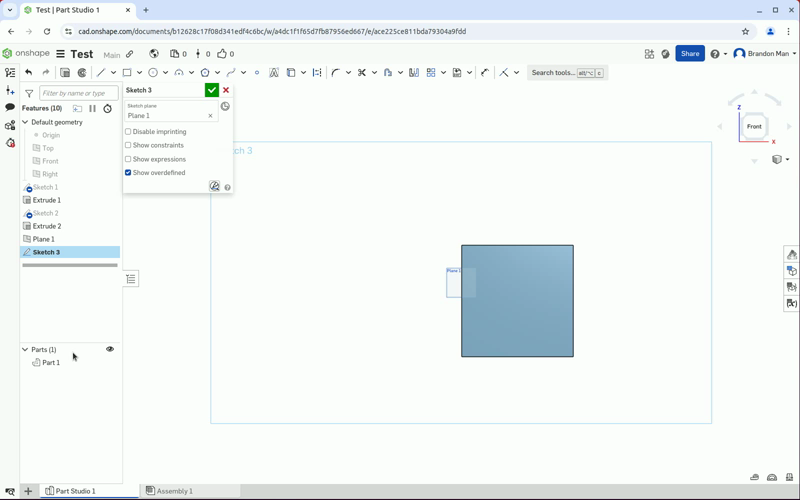
key(y)
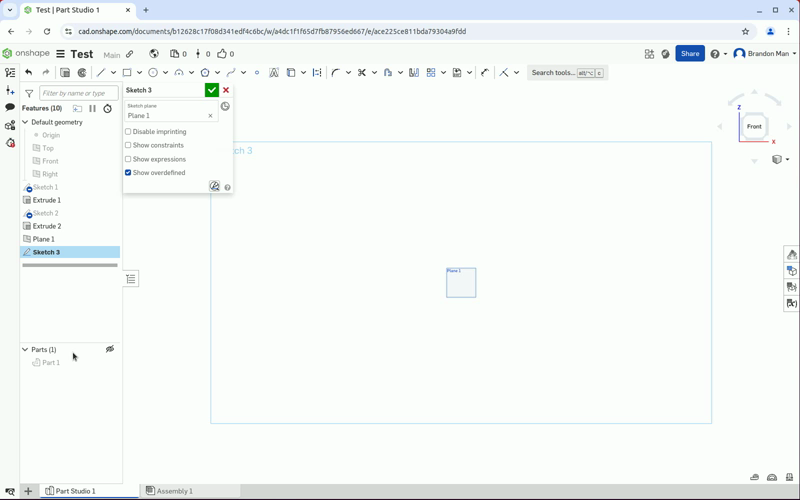
key(l)
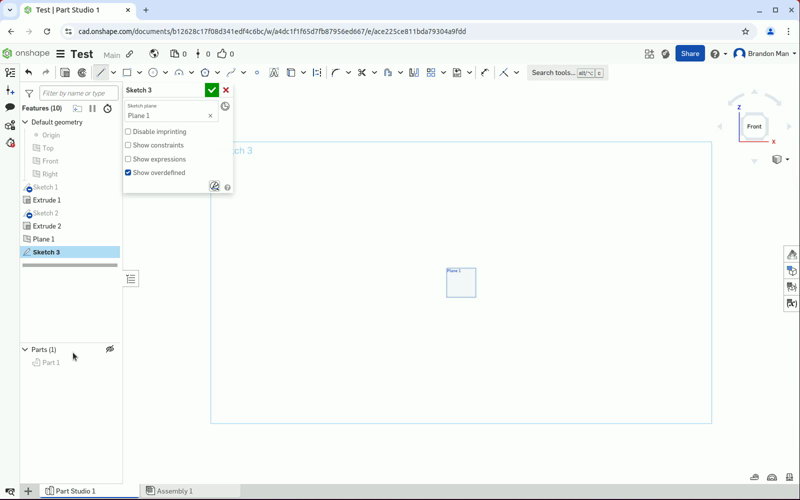
key_down(shift)
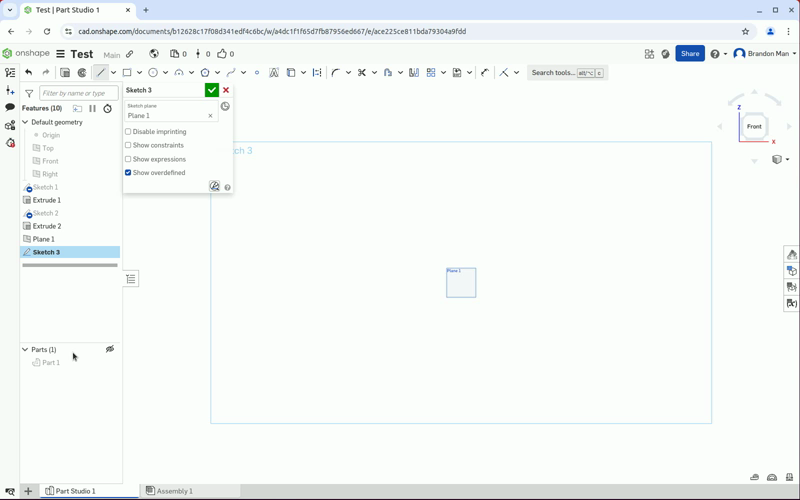
mouse_move(516, 301)
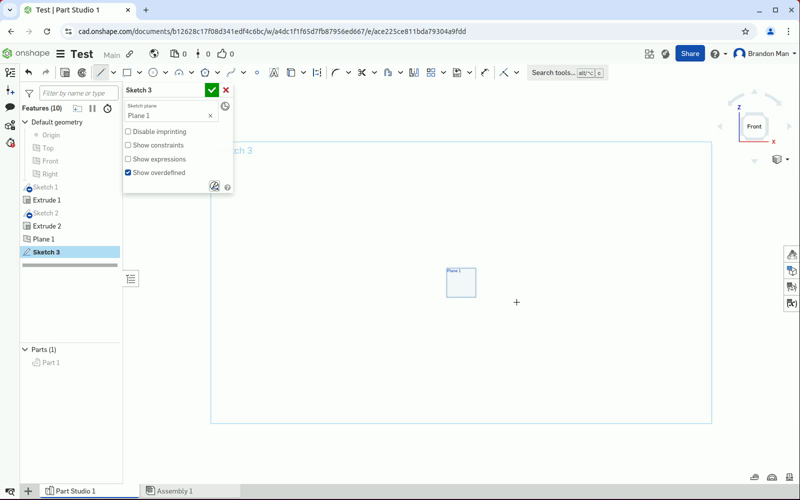
click(516, 301)
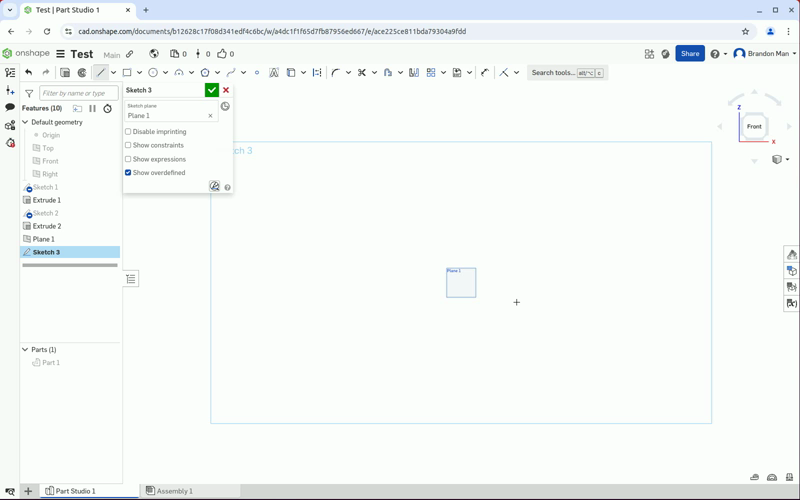
key_up(shift)
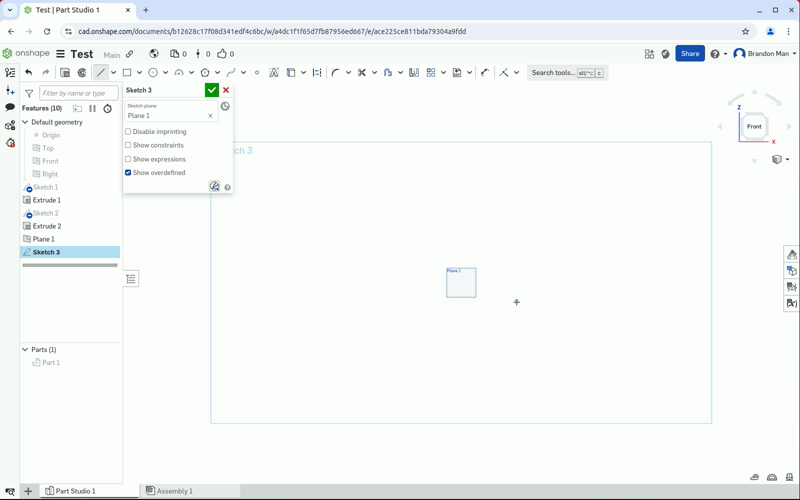
key_down(shift)
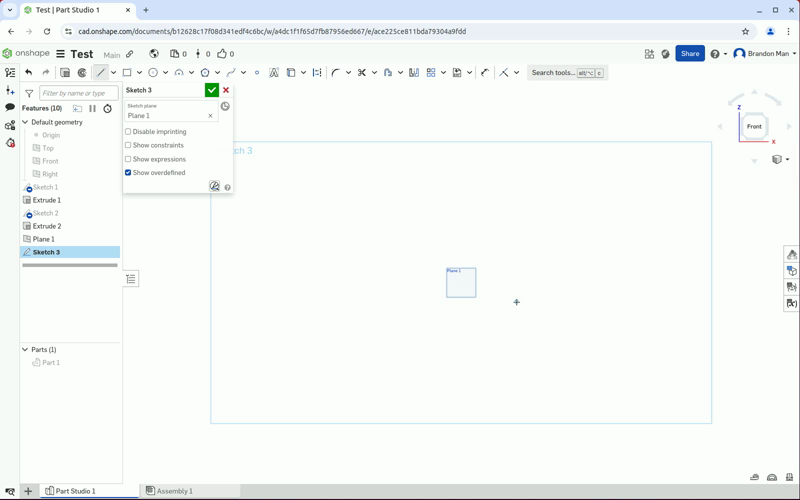
mouse_move(546, 301)
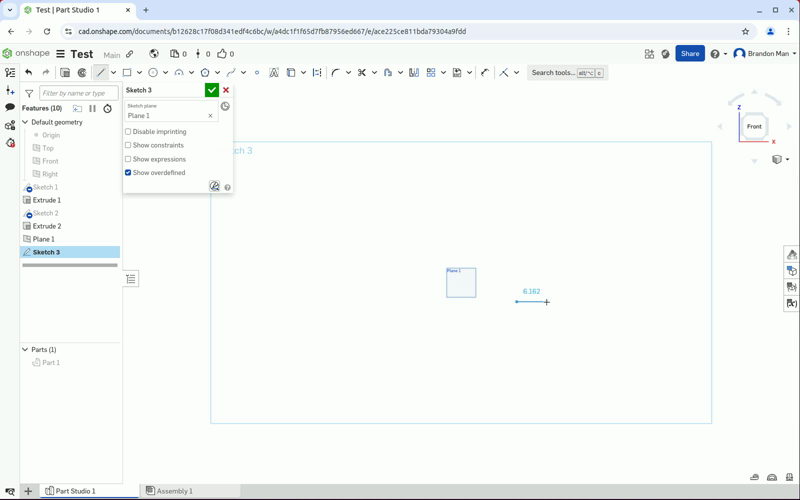
mouse_move(573, 301)
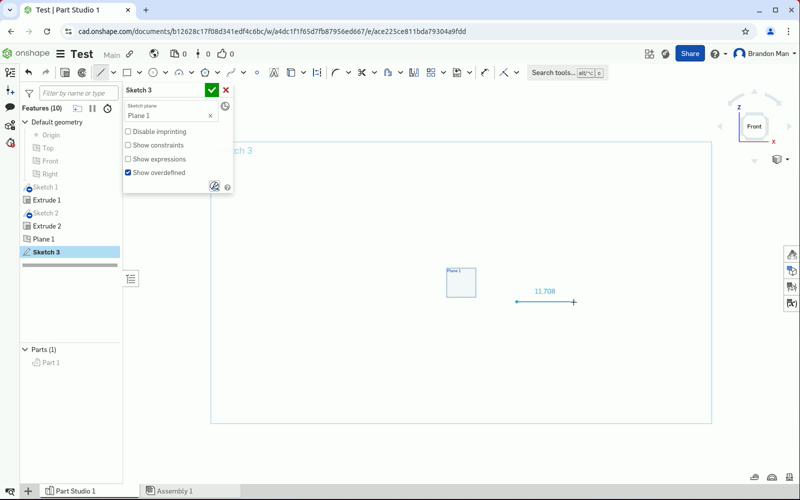
click(573, 301)
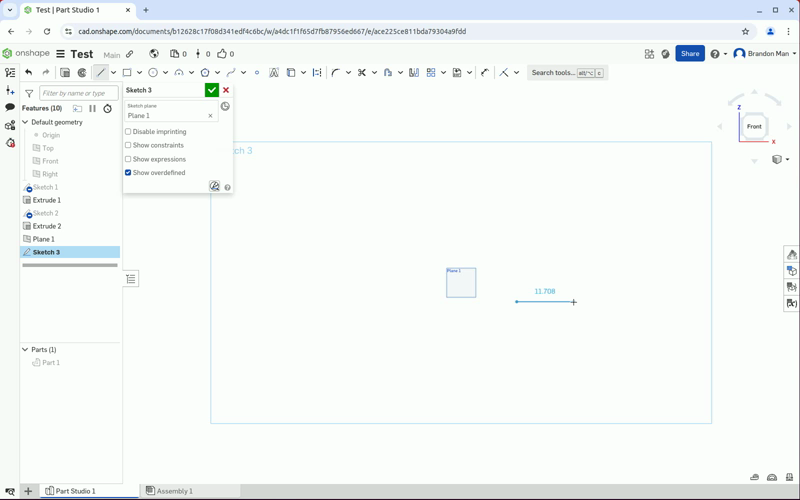
key_up(shift)
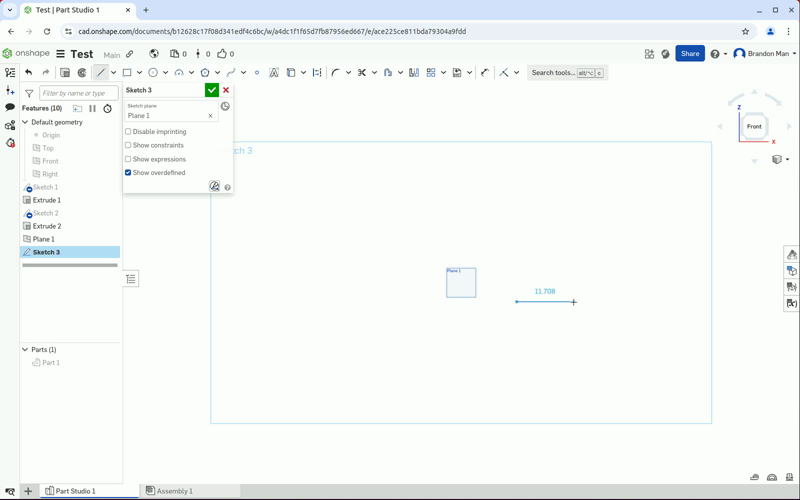
key_down(shift)
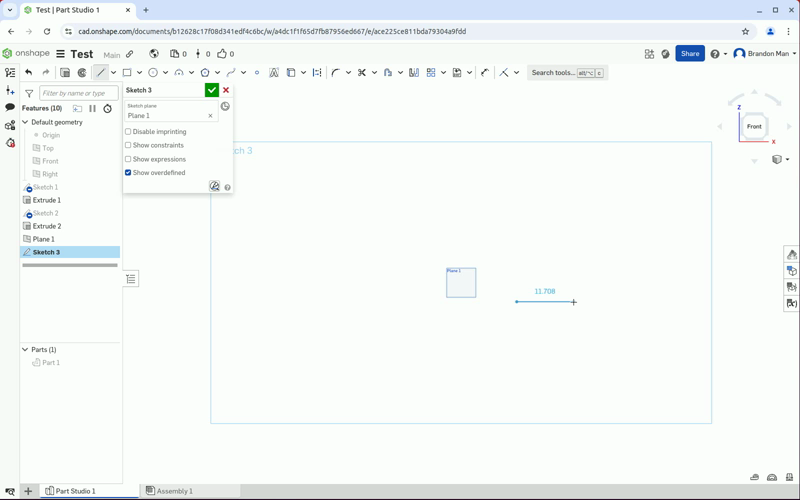
mouse_move(589, 301)
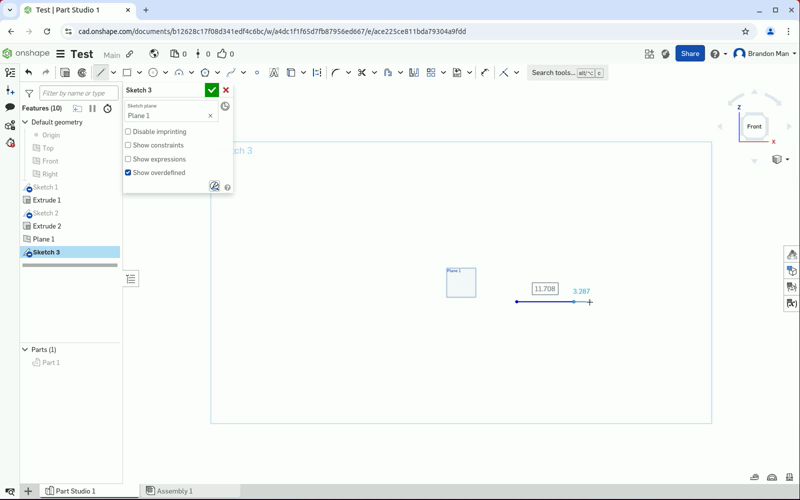
mouse_move(573, 244)
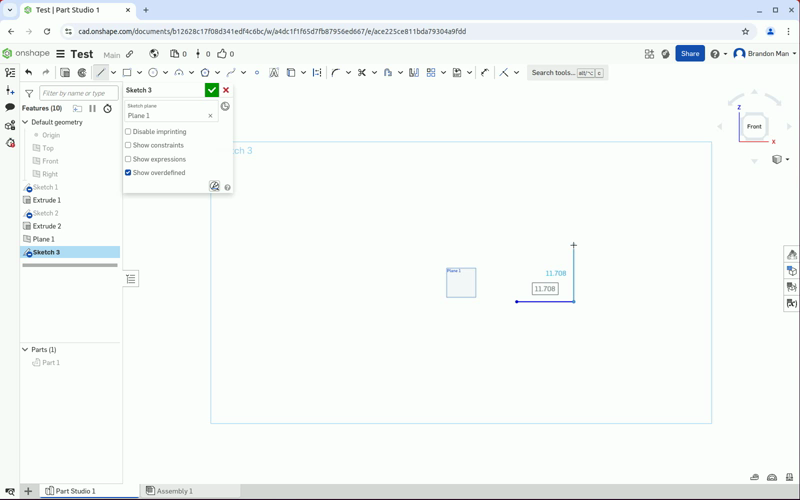
click(573, 244)
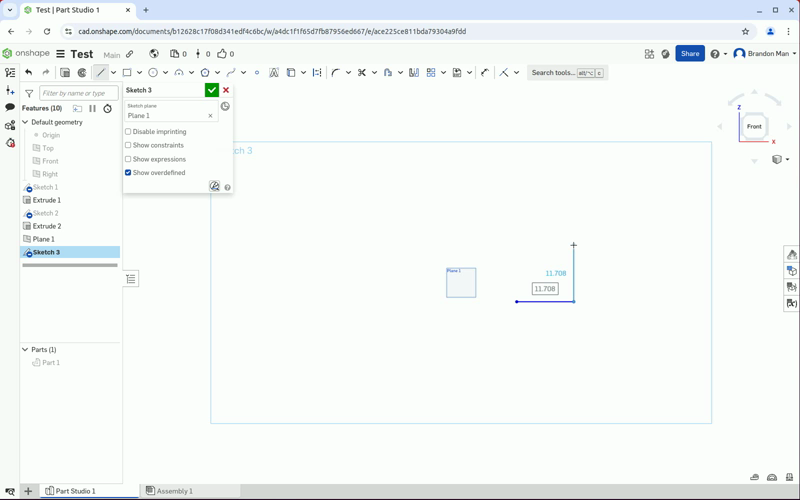
key_up(shift)
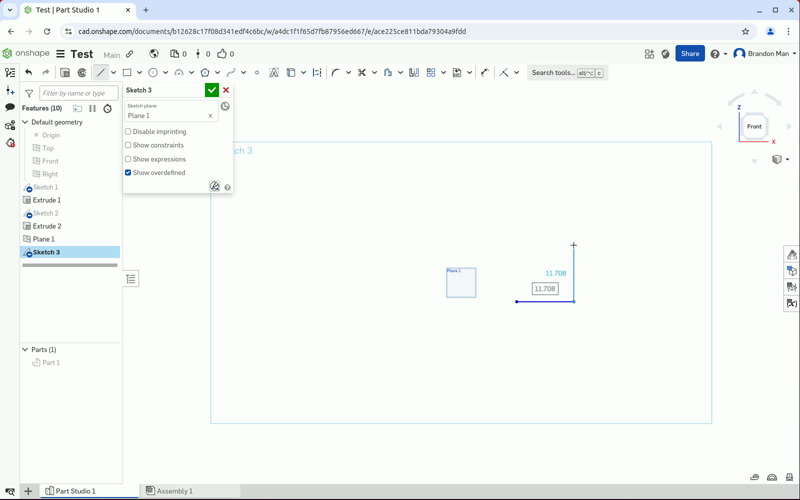
key_down(shift)
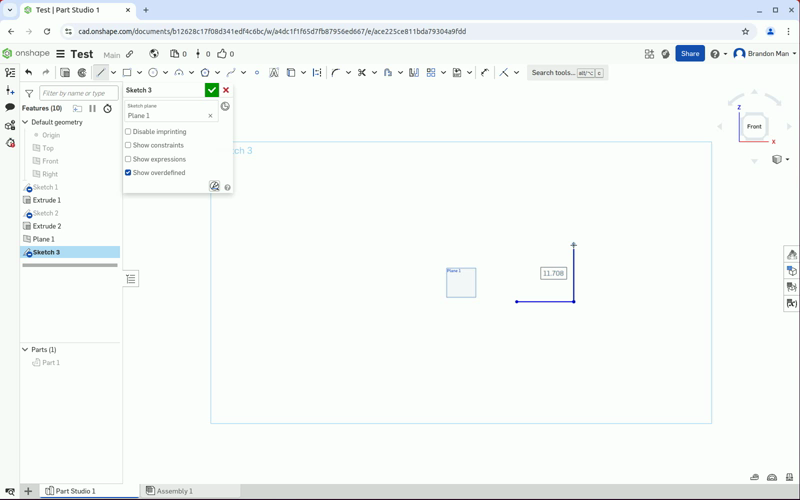
mouse_move(589, 244)
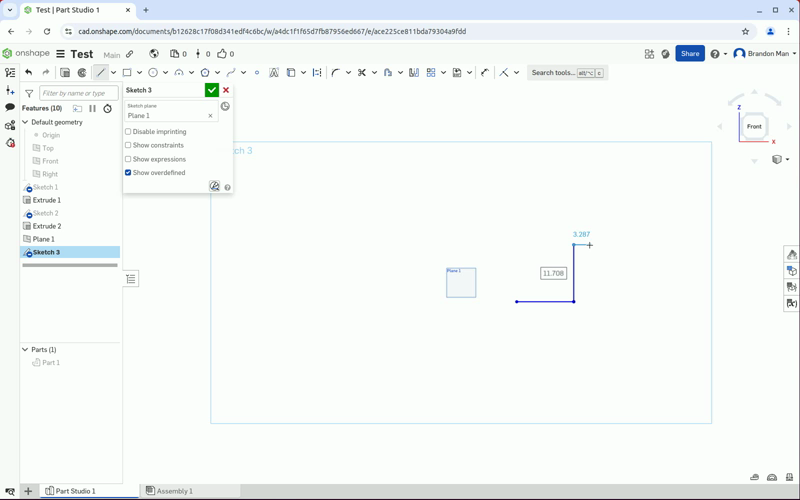
mouse_move(516, 244)
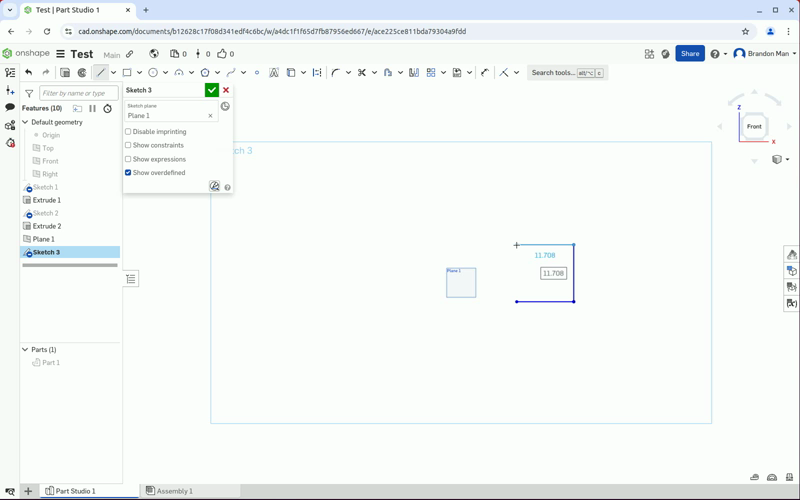
click(516, 244)
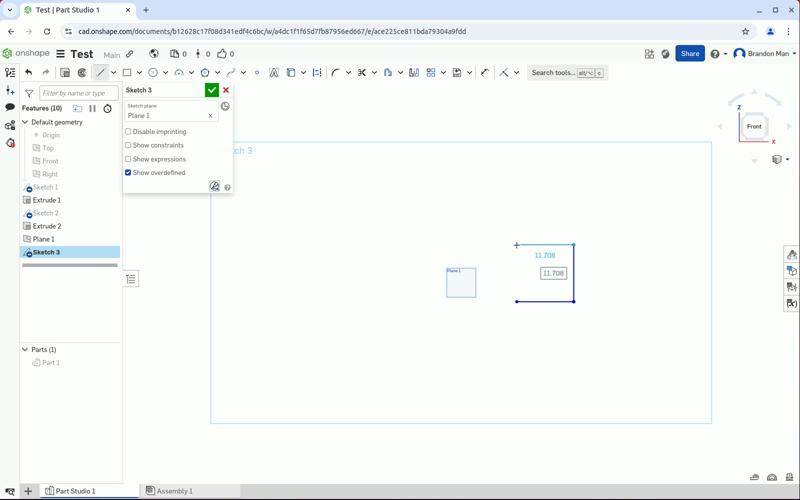
key_up(shift)
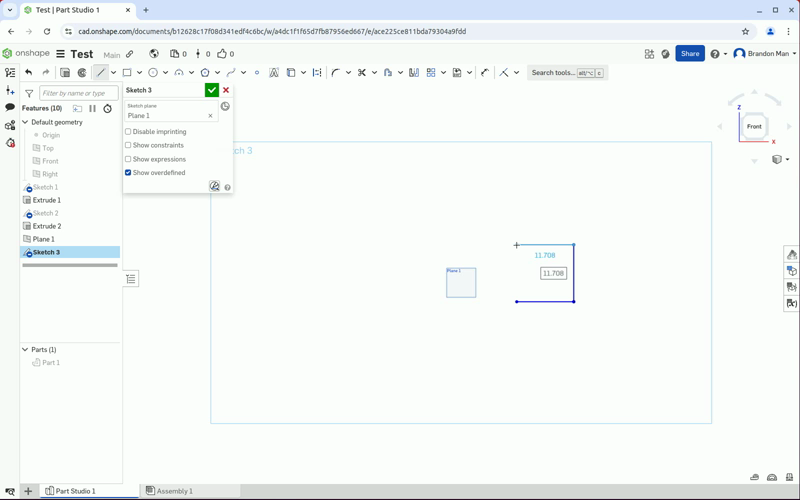
mouse_move(546, 244)
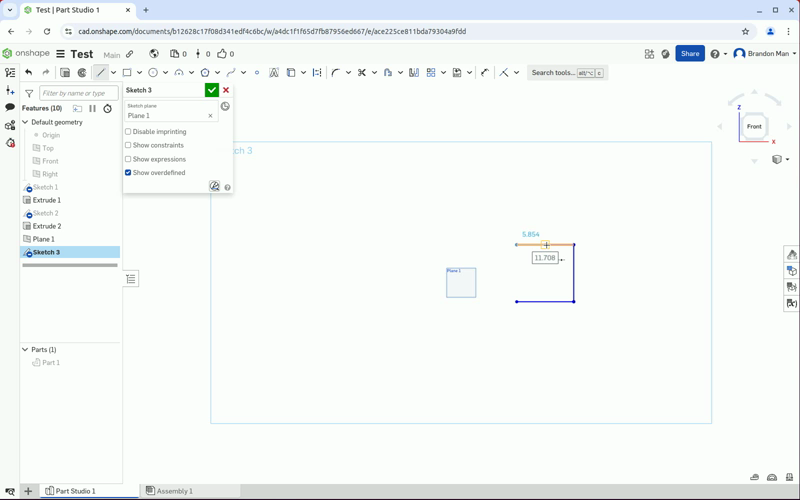
key_down(shift)
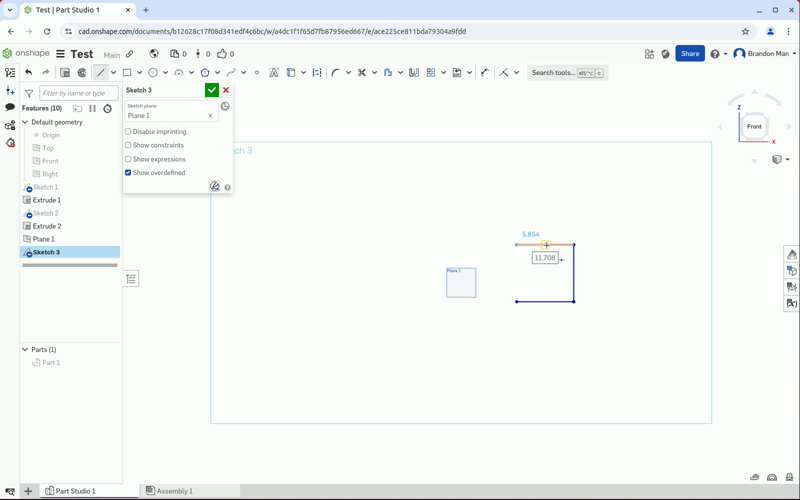
mouse_move(516, 301)
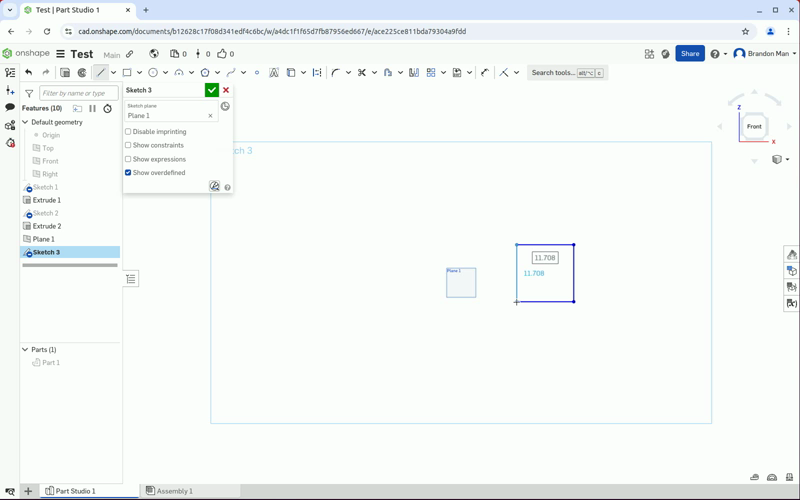
key_up(shift)
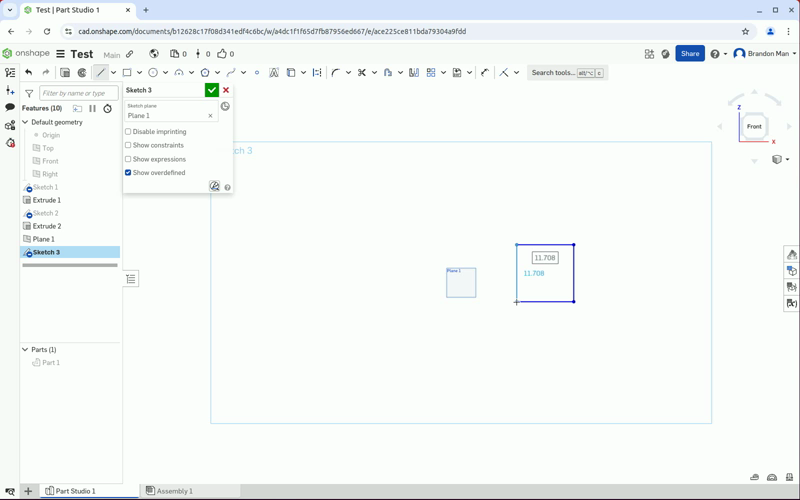
click(516, 301)
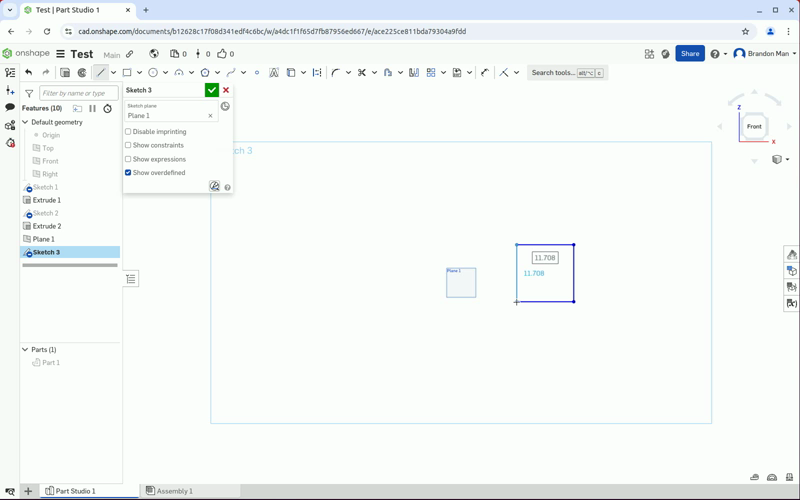
key(esc)
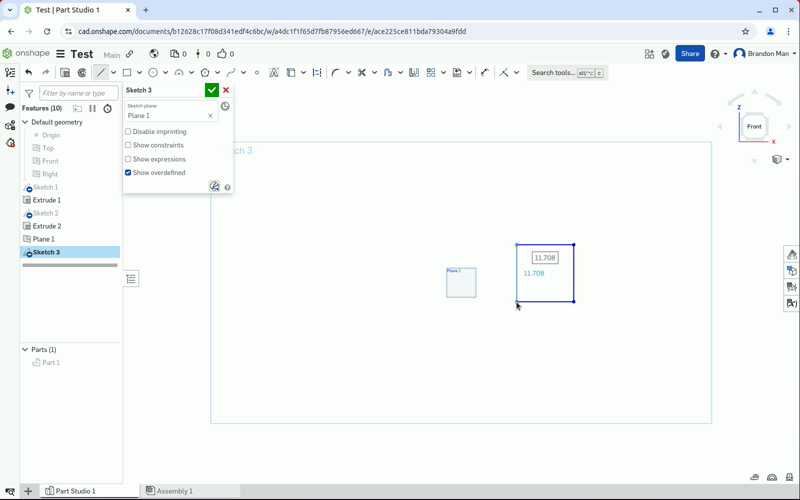
mouse_move(521, 287)
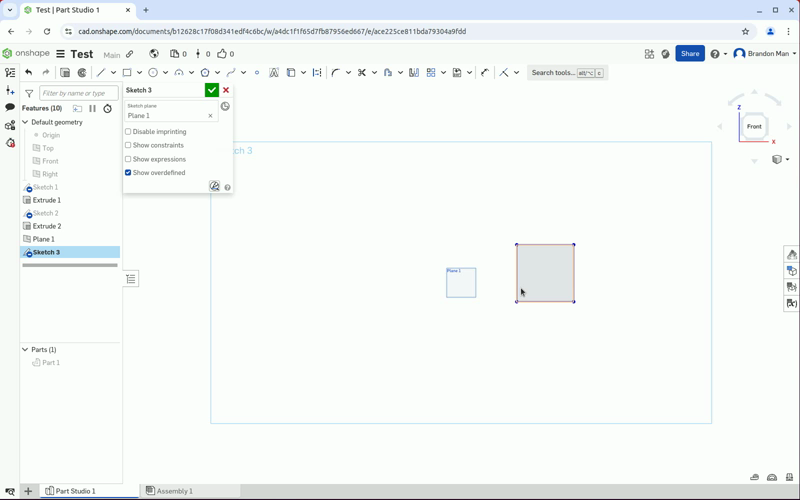
click(521, 287)
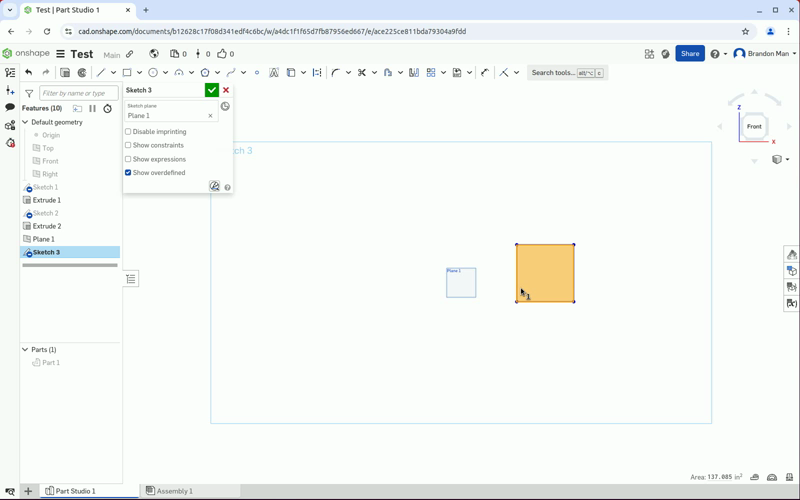
mouse_move(73, 352)
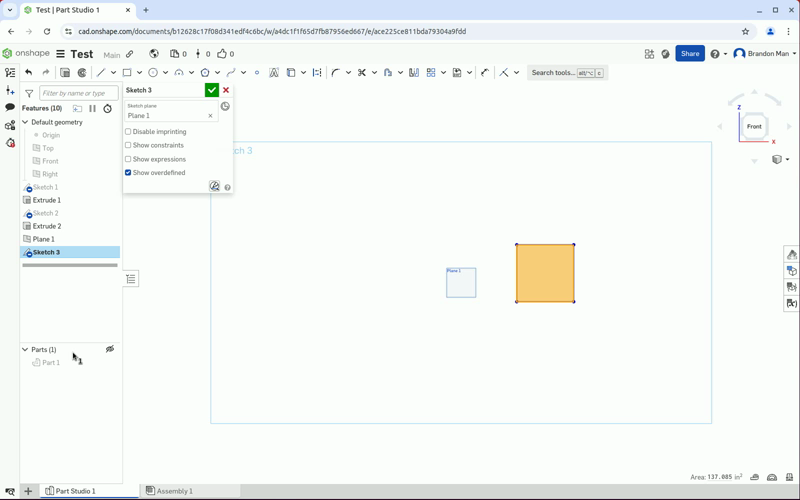
key(shift+y)
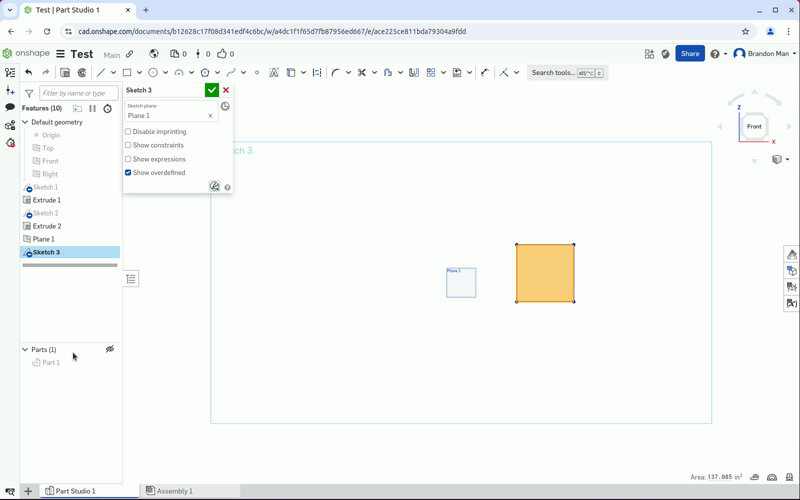
key(shift+e)
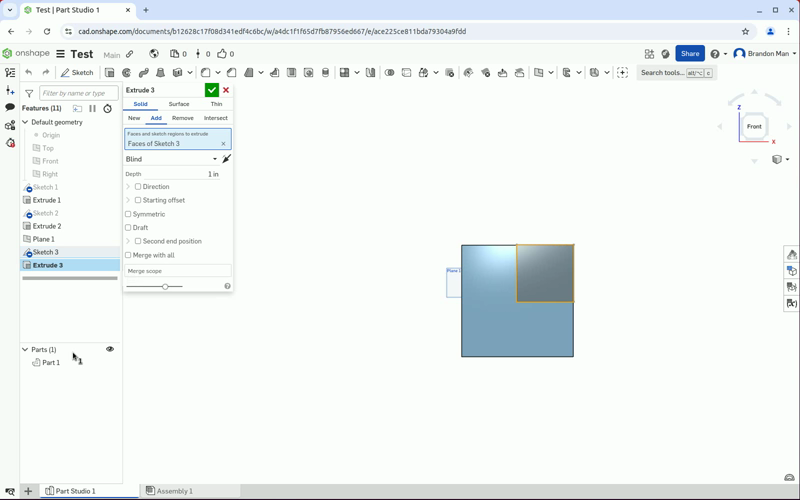
mouse_move(143, 106)
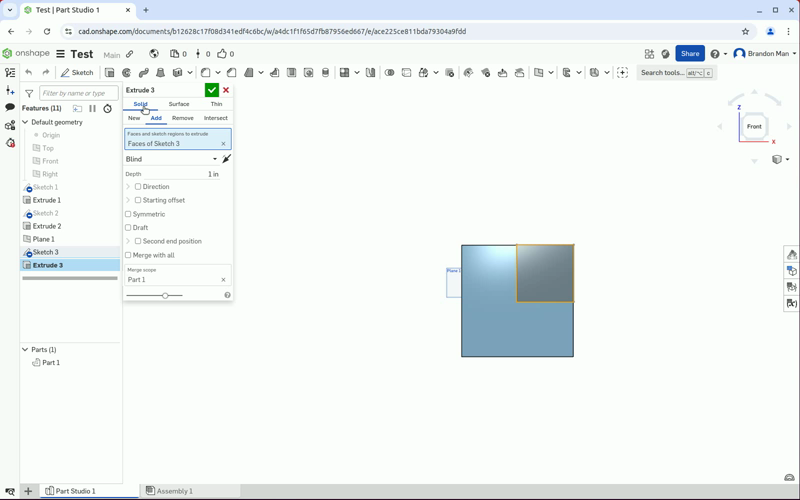
click(143, 106)
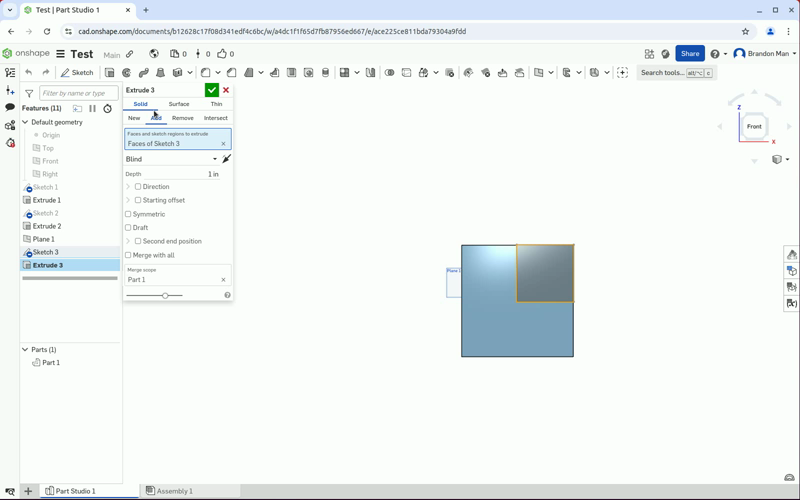
mouse_move(186, 120)
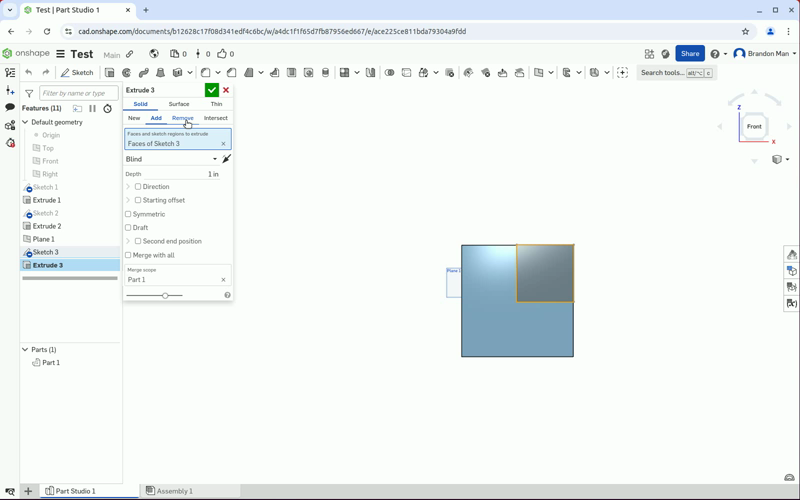
click(186, 120)
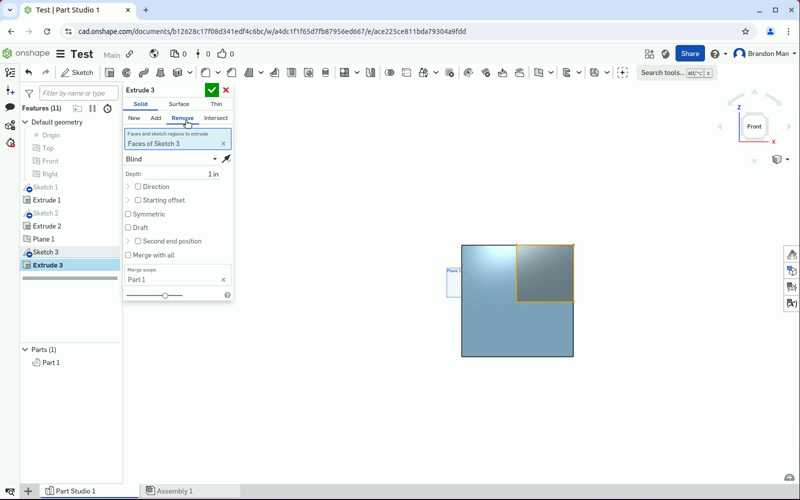
key(tab, 4)
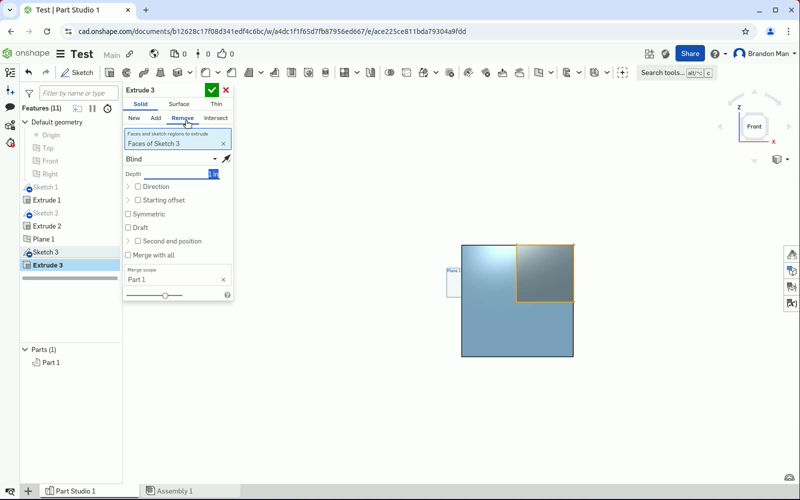
text(11.554)
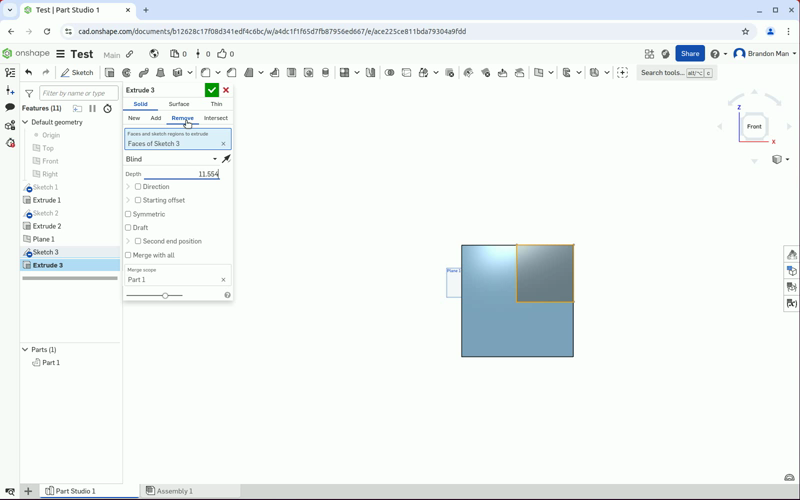
key(tab, 6)
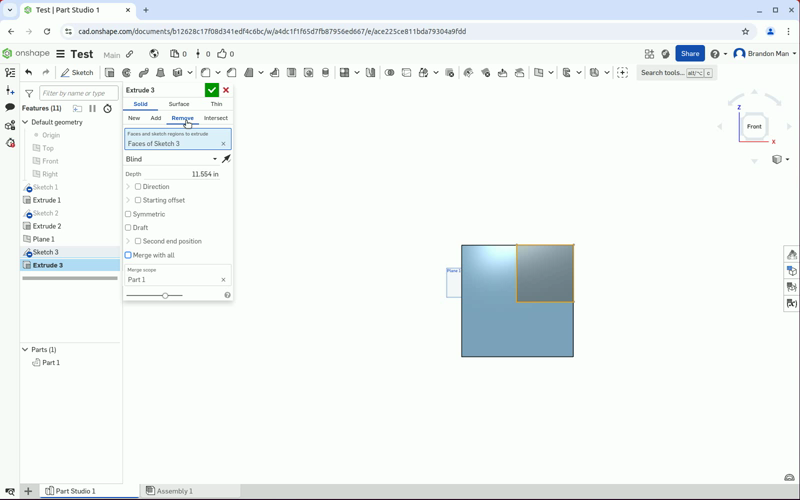
key(space)
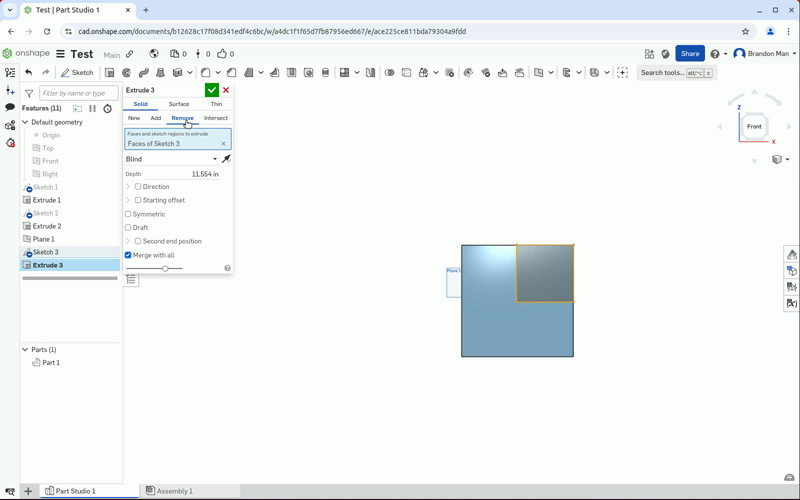
key(enter)
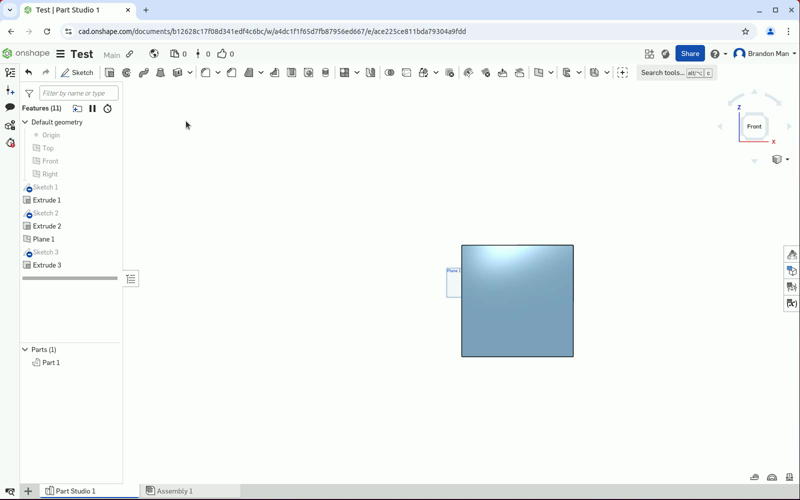
key(shift+h)
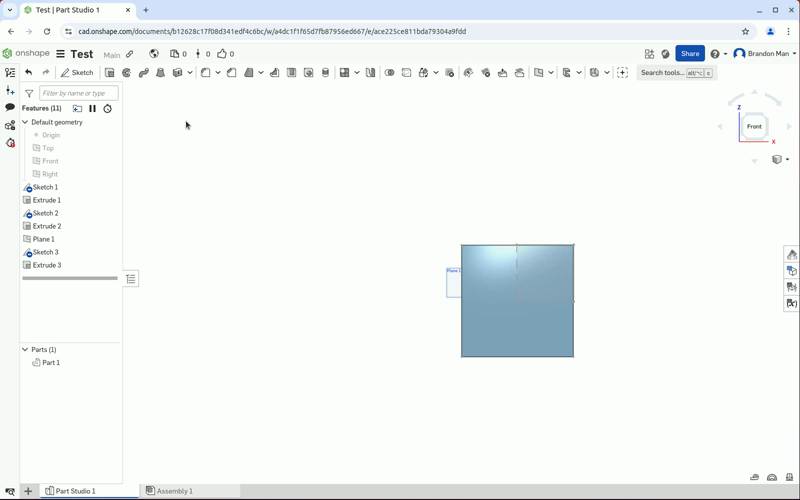
key(shift+h)
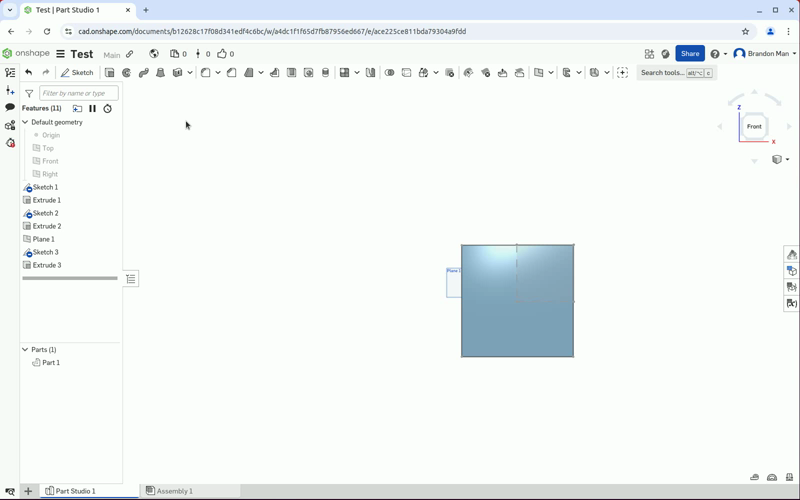
key(shift+7)
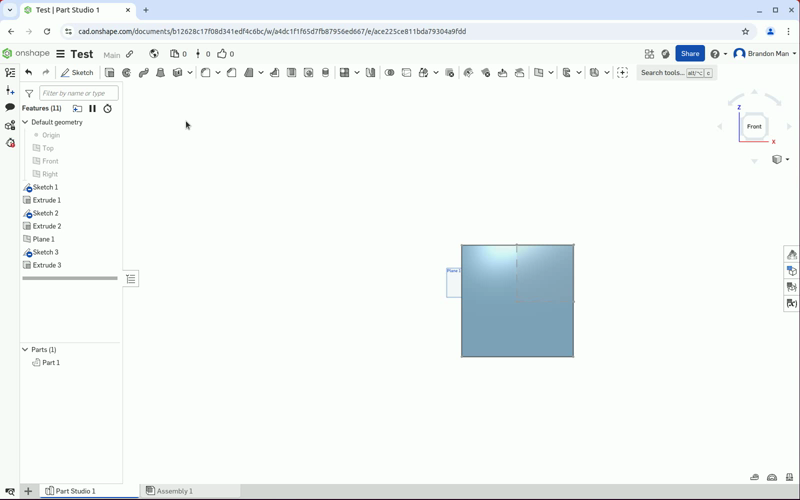
key(left, 2)
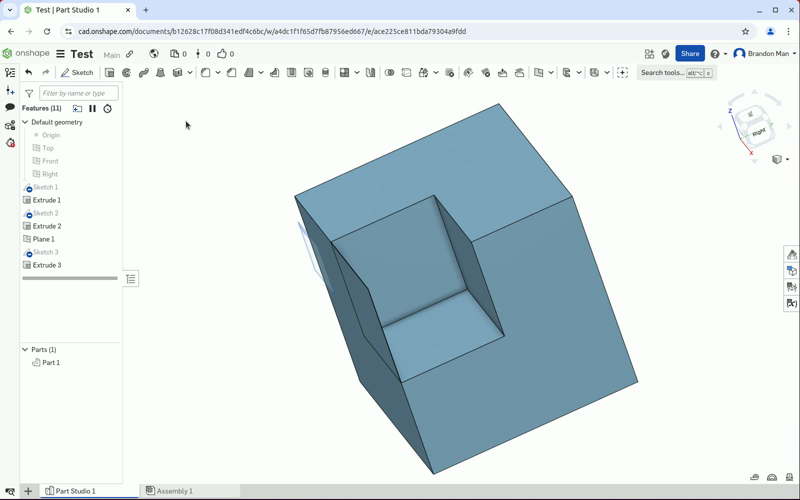
key(down, 2)
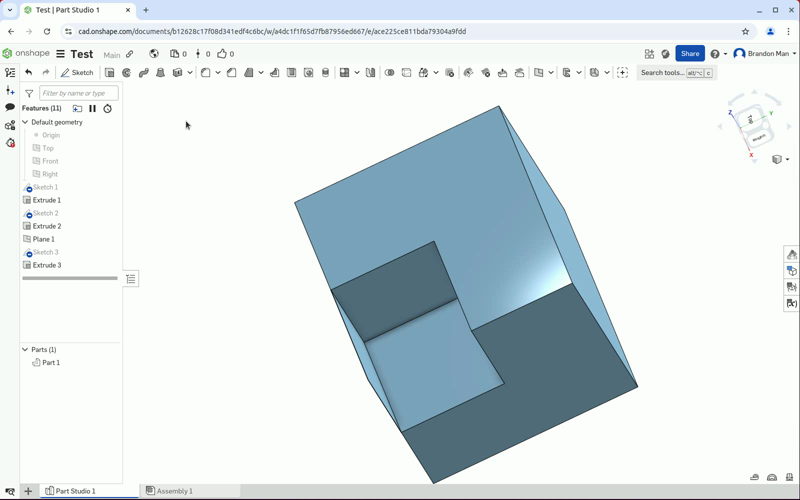
key(up, 2)
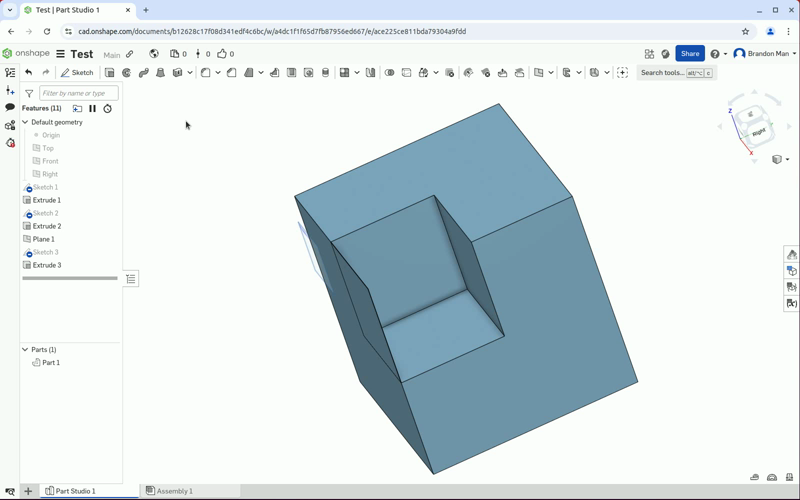
key(right, 2)
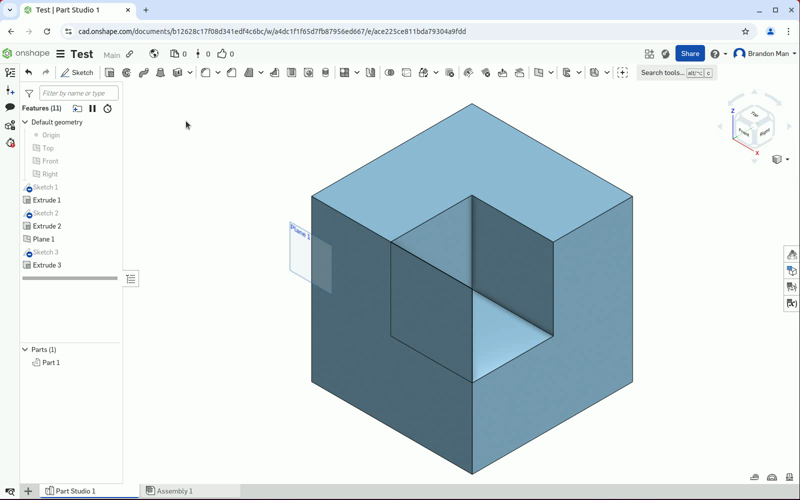
mouse_move(73, 189)
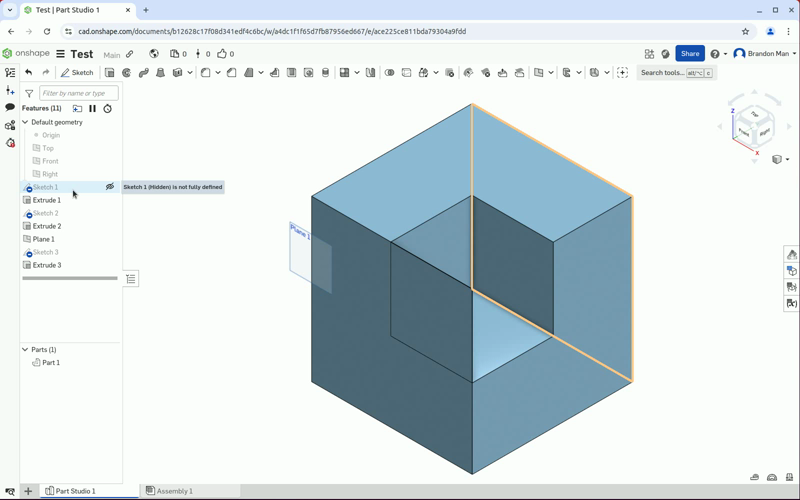
click(73, 189)